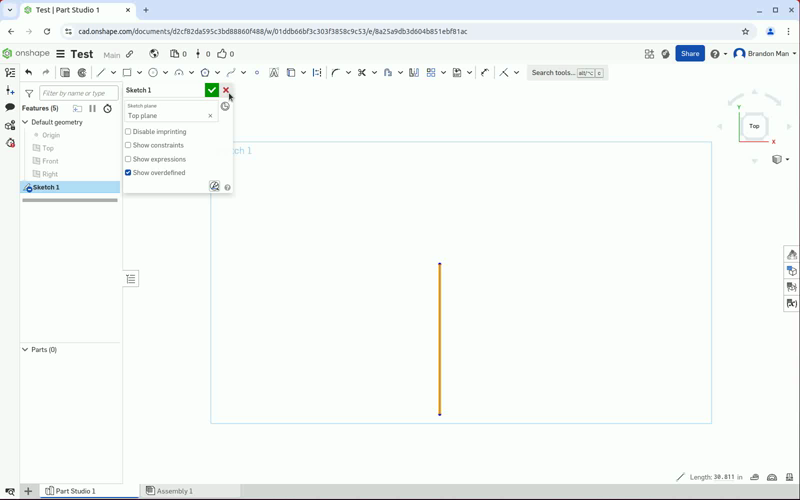
key(shift+h)
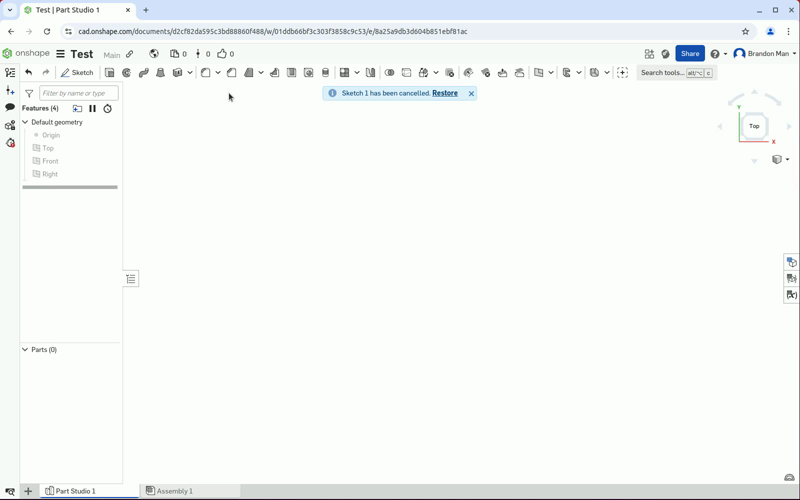
mouse_move(73, 352)
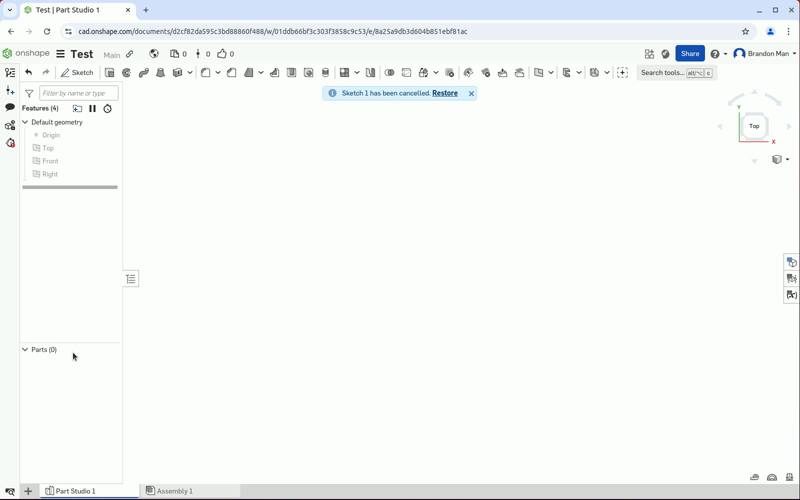
key(y)
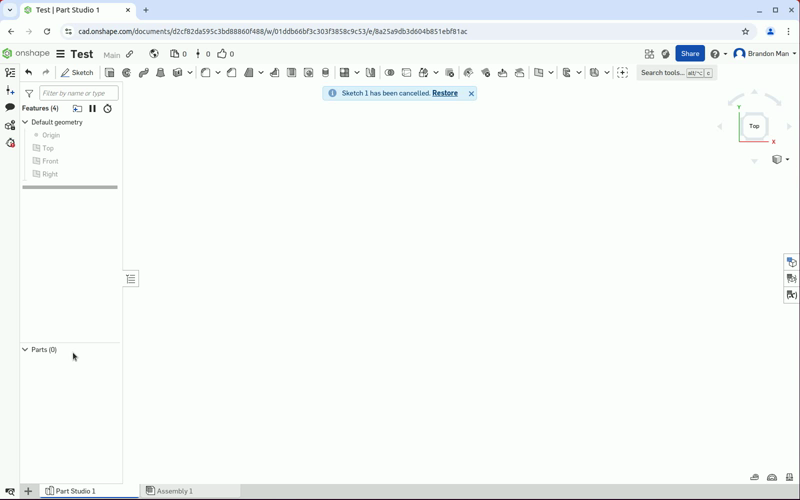
key(shift+p)
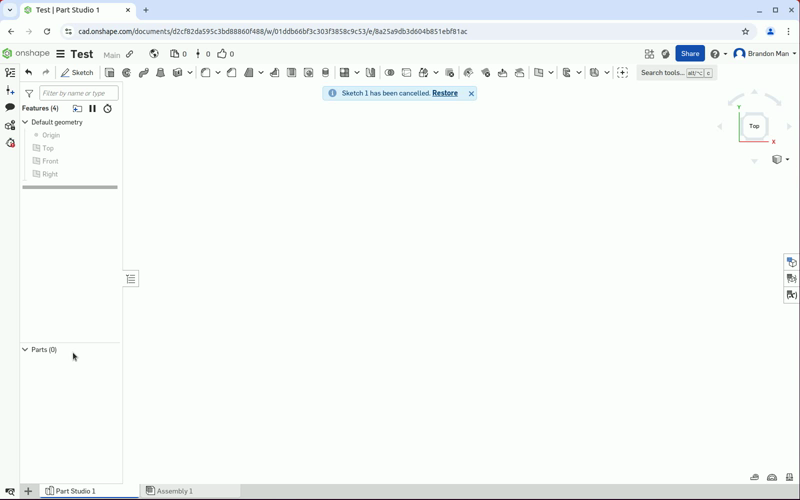
key(space)
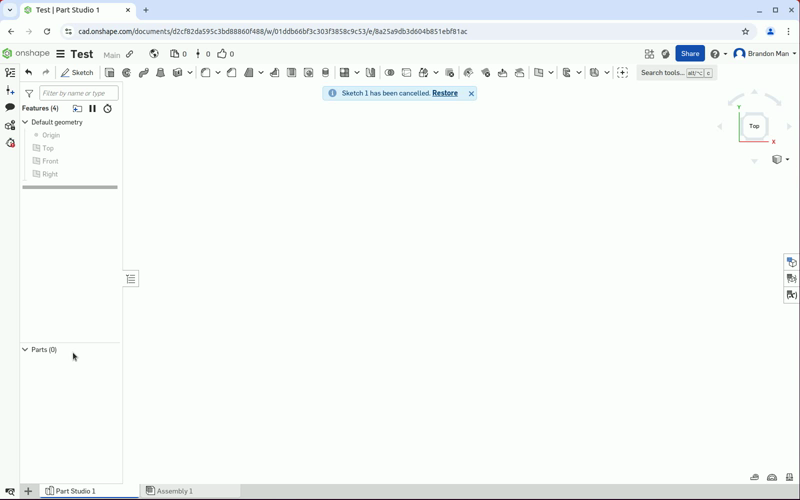
key_down(shift)
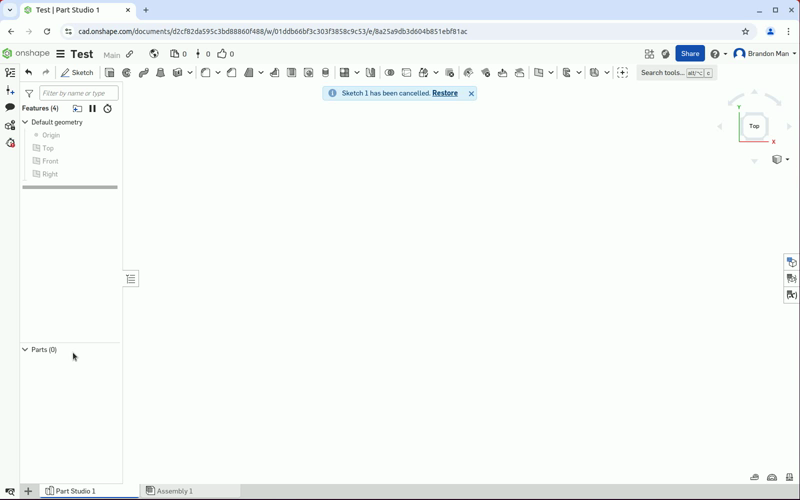
key(up)
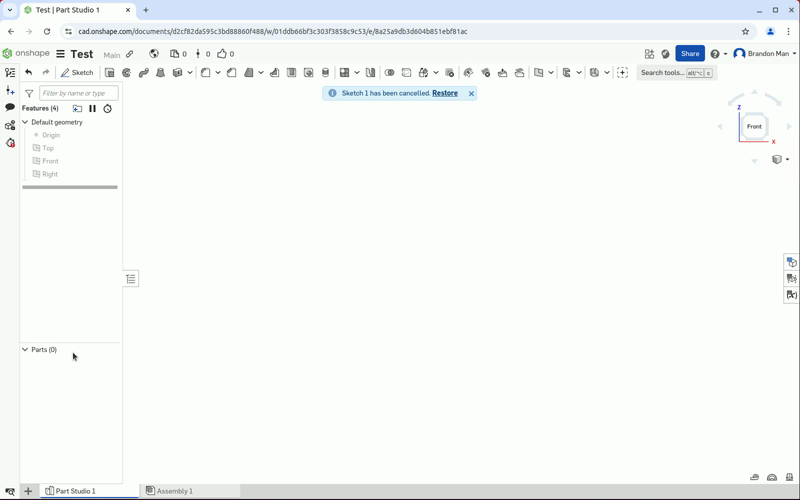
key_up(shift)
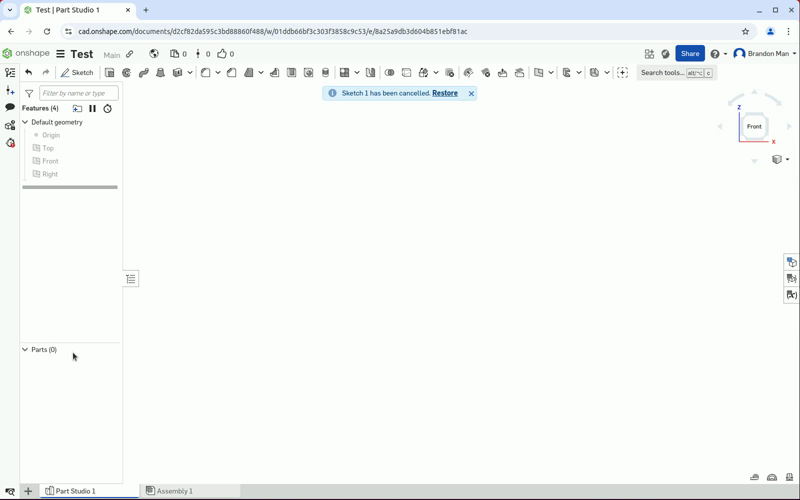
key(space)
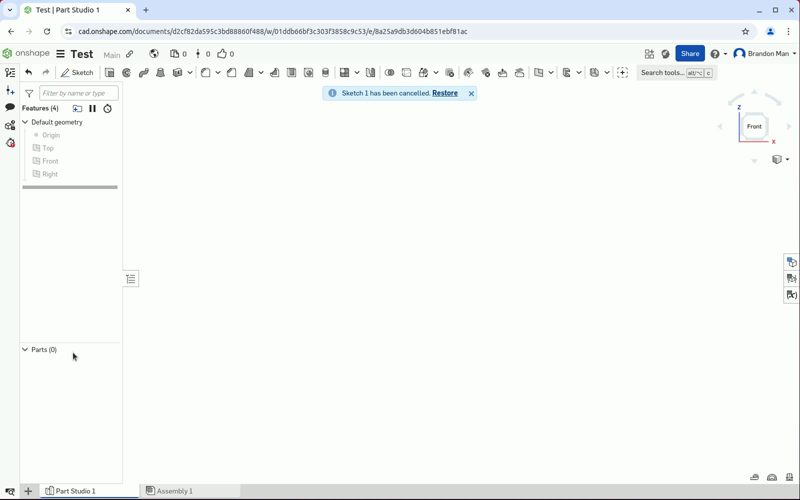
key_down(shift)
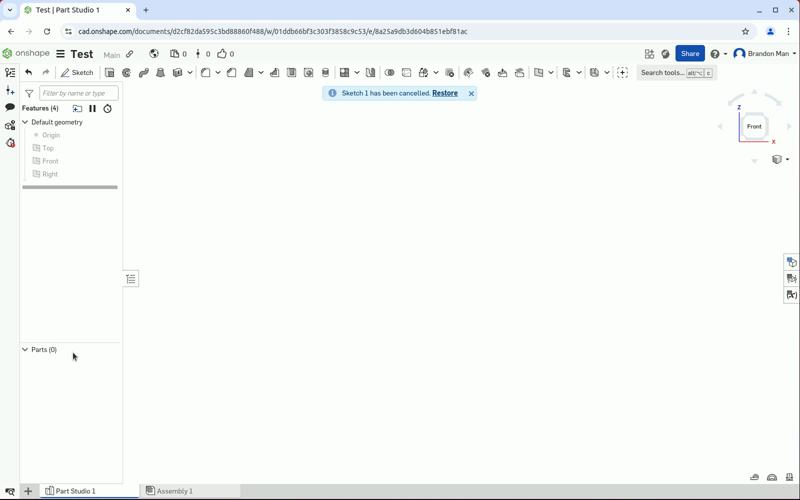
key(left)
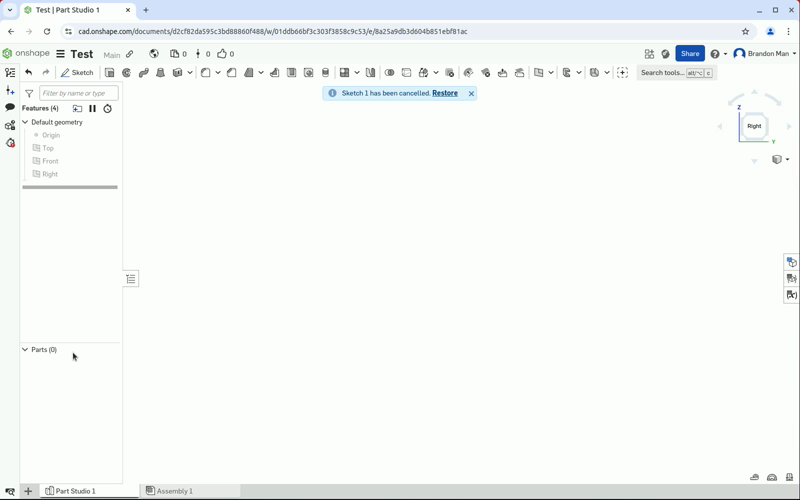
key_up(shift)
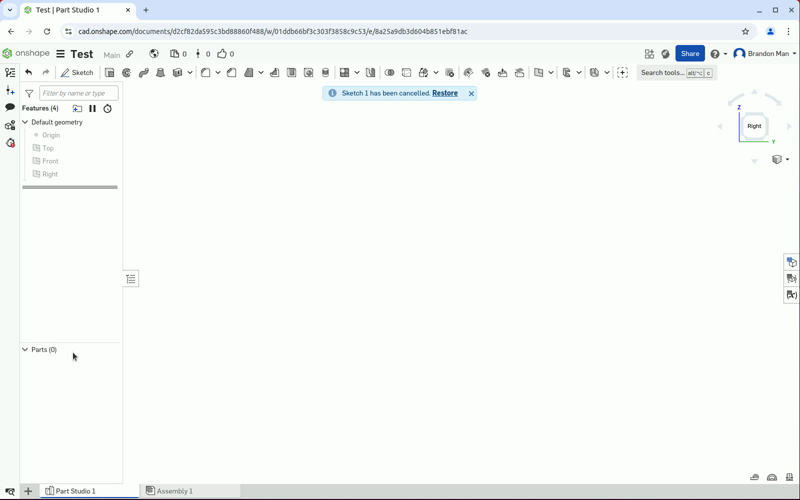
mouse_move(73, 352)
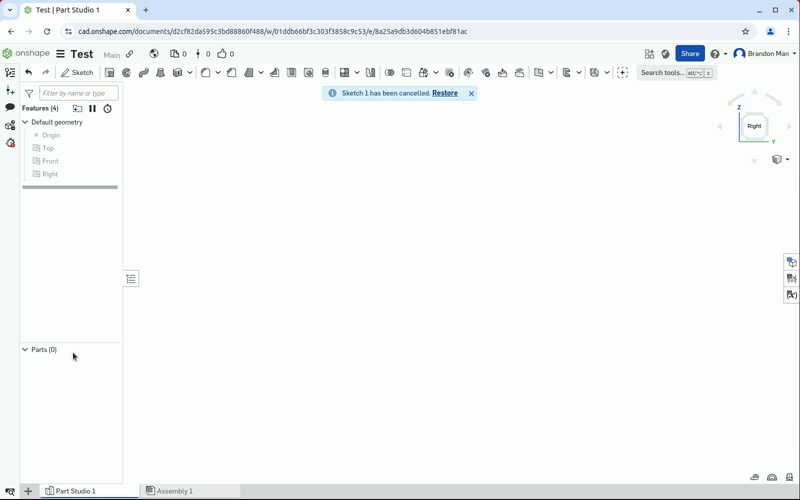
key(shift+y)
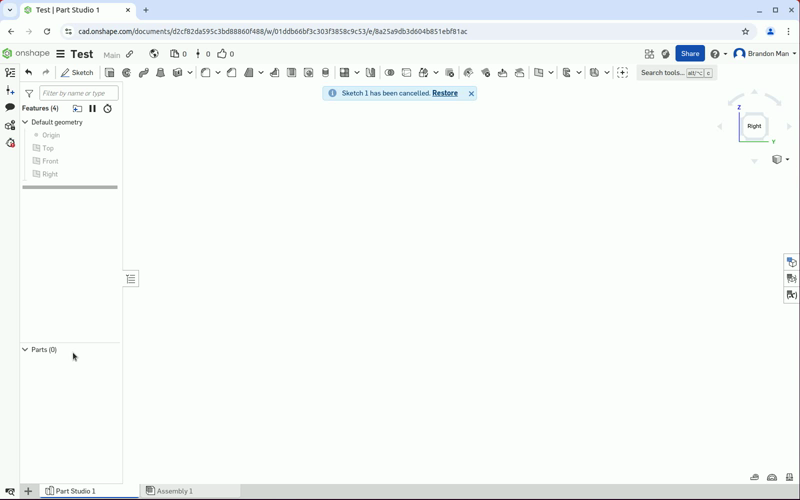
key(shift+s)
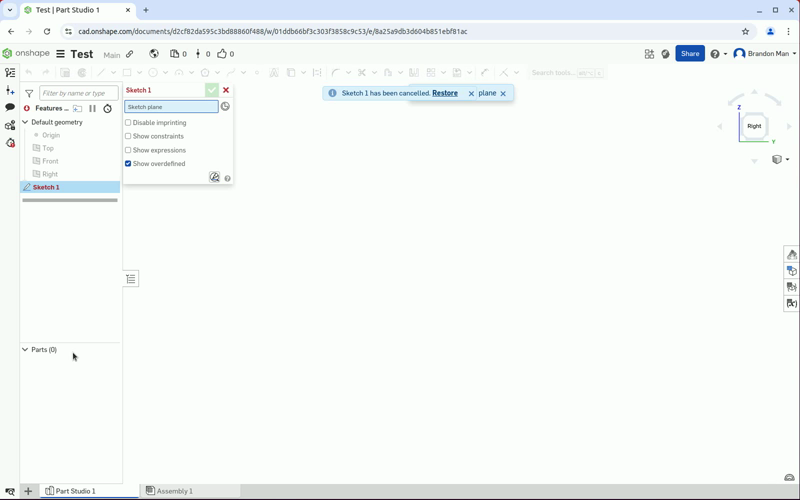
mouse_move(73, 176)
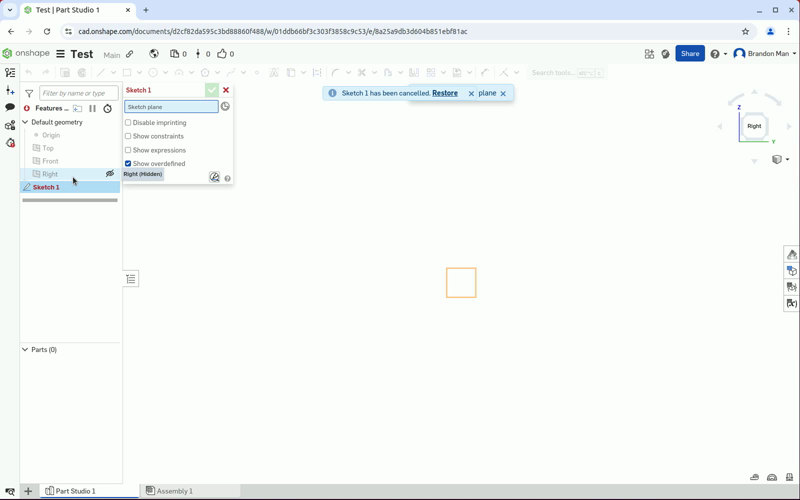
click(73, 176)
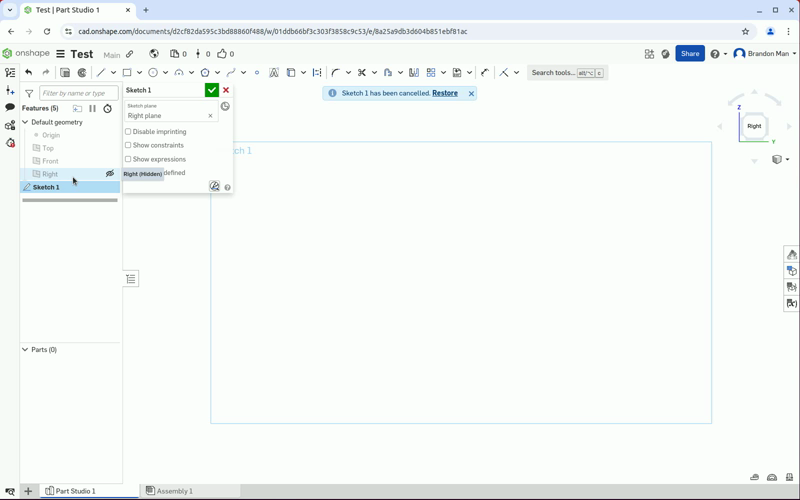
mouse_move(73, 352)
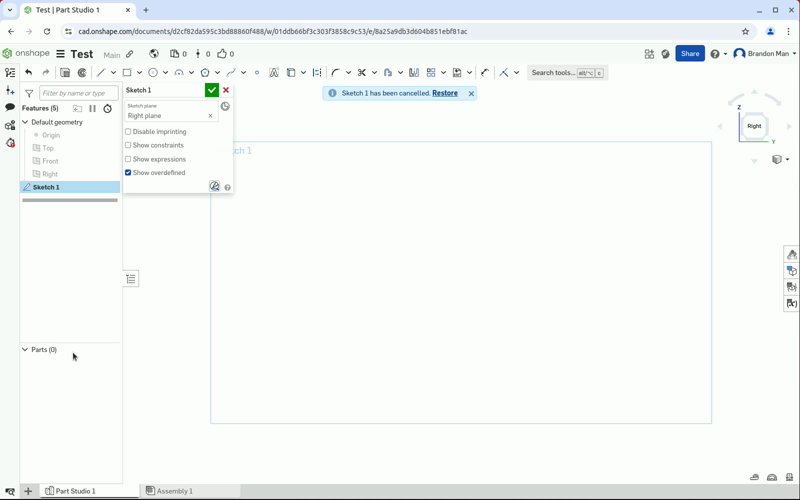
key(y)
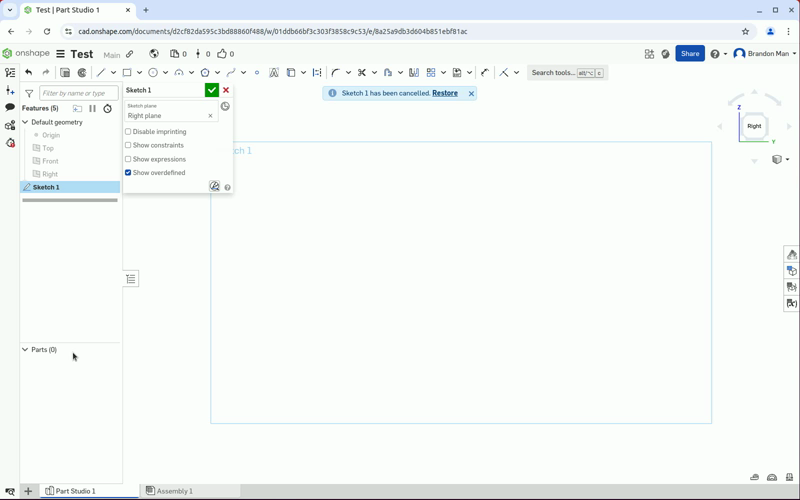
key(l)
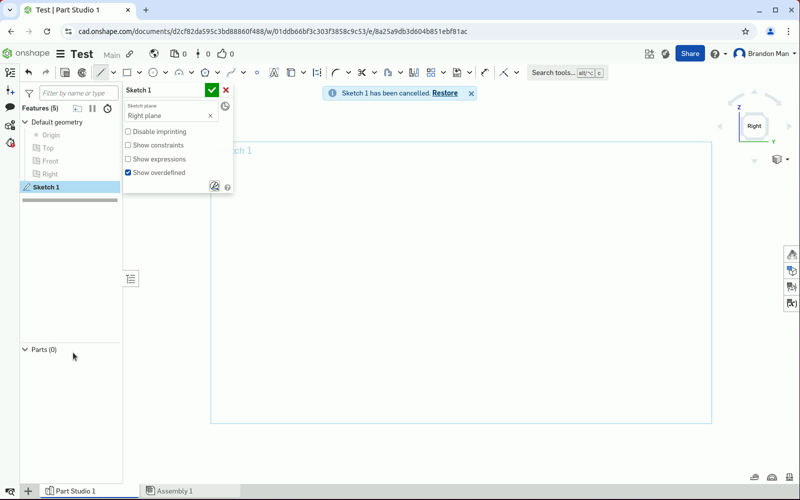
key_down(shift)
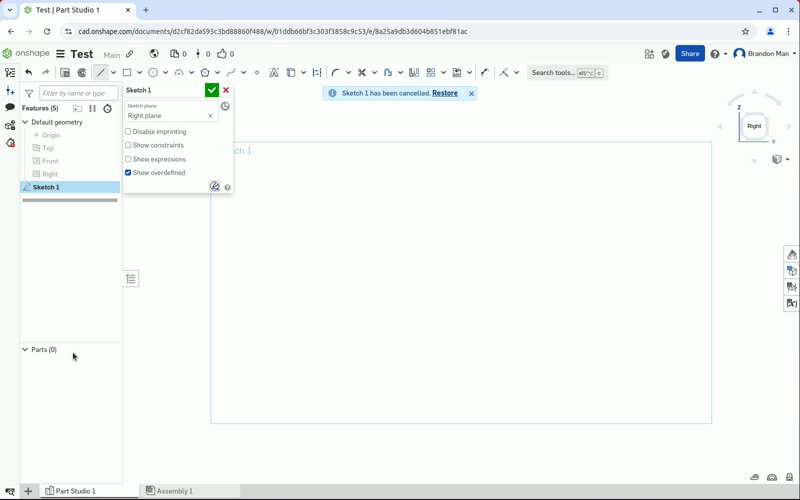
mouse_move(437, 276)
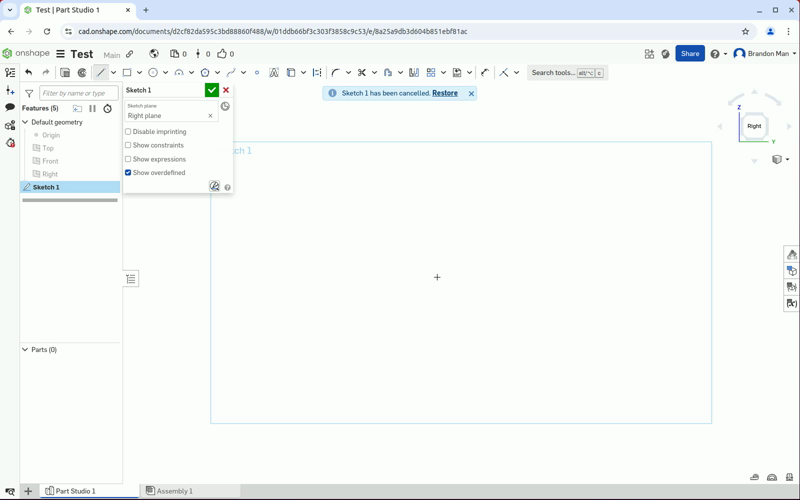
click(437, 276)
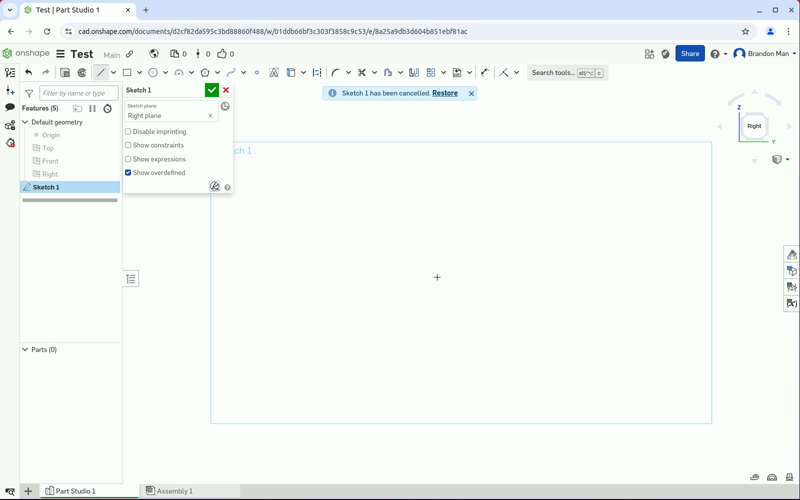
key_up(shift)
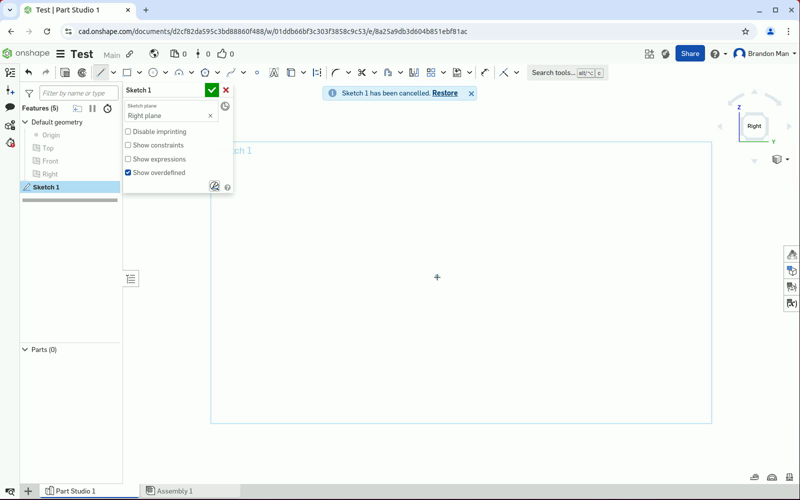
key_down(shift)
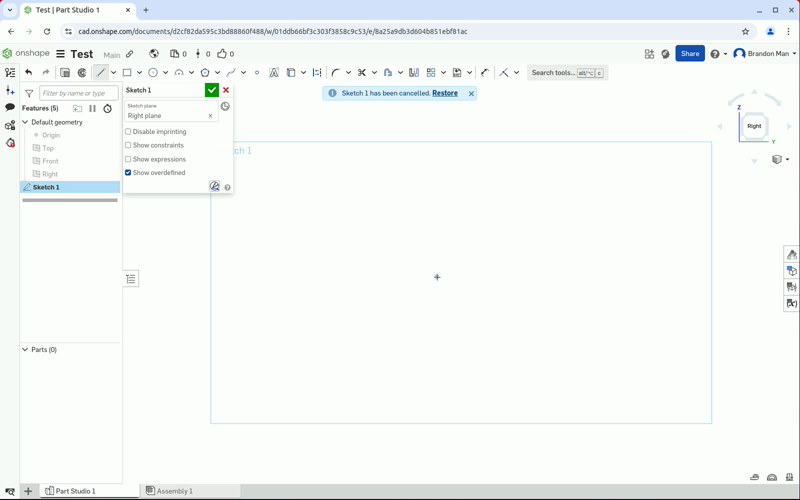
mouse_move(467, 276)
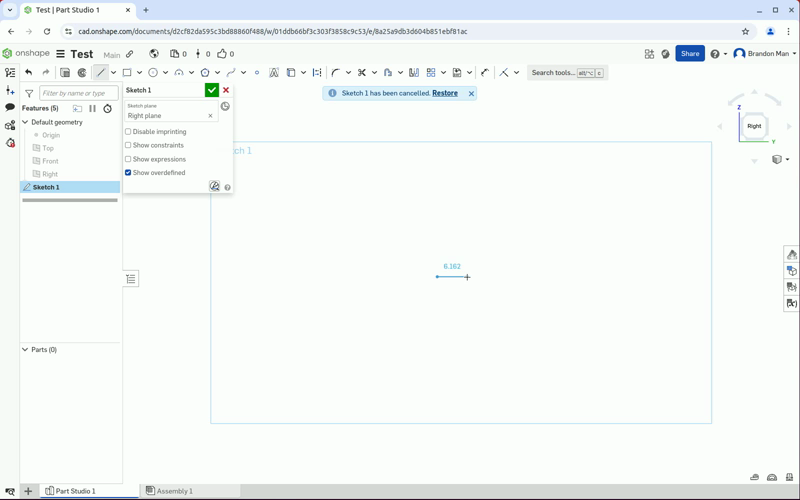
mouse_move(444, 300)
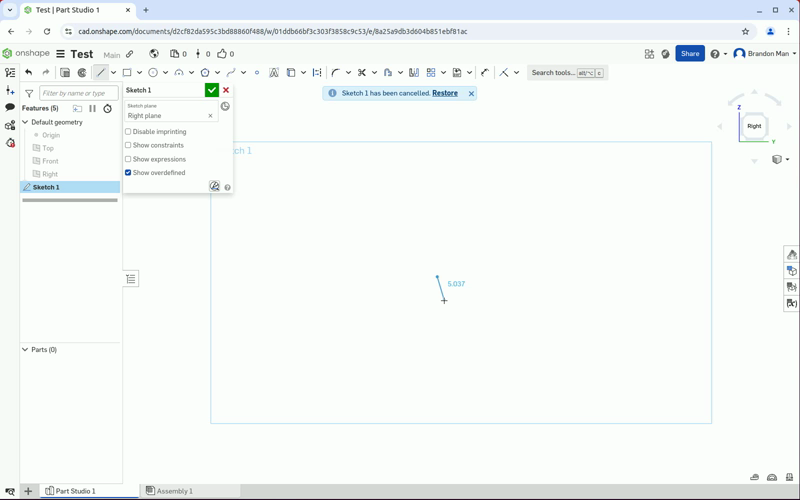
click(444, 300)
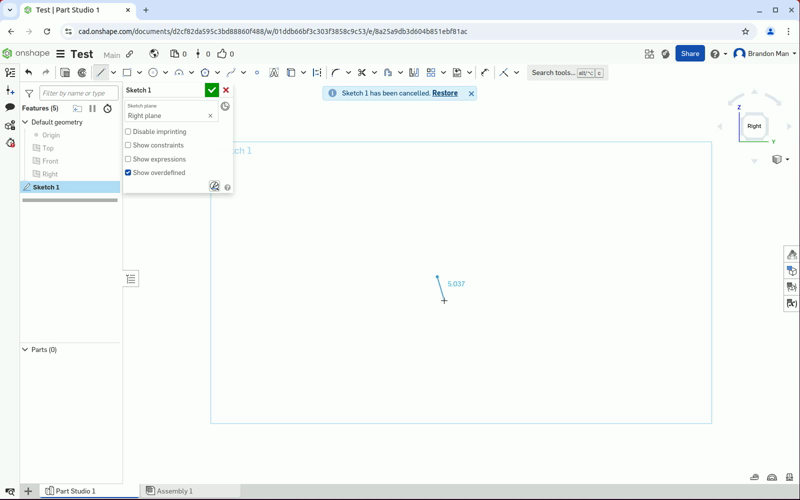
key_up(shift)
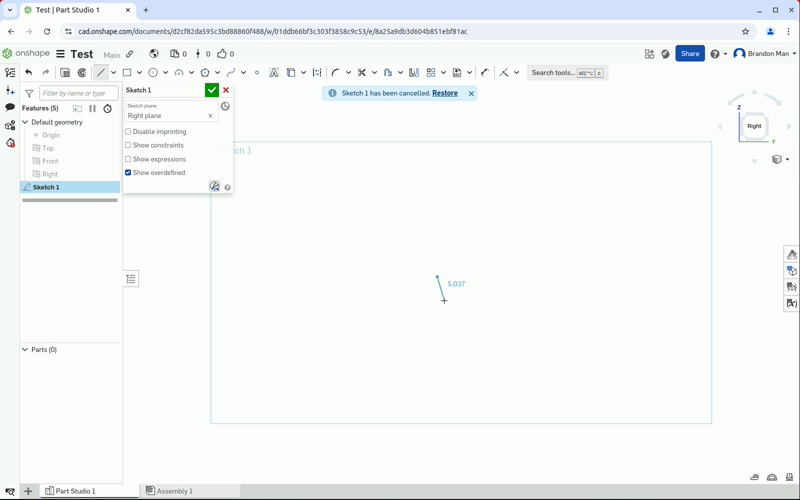
key_down(shift)
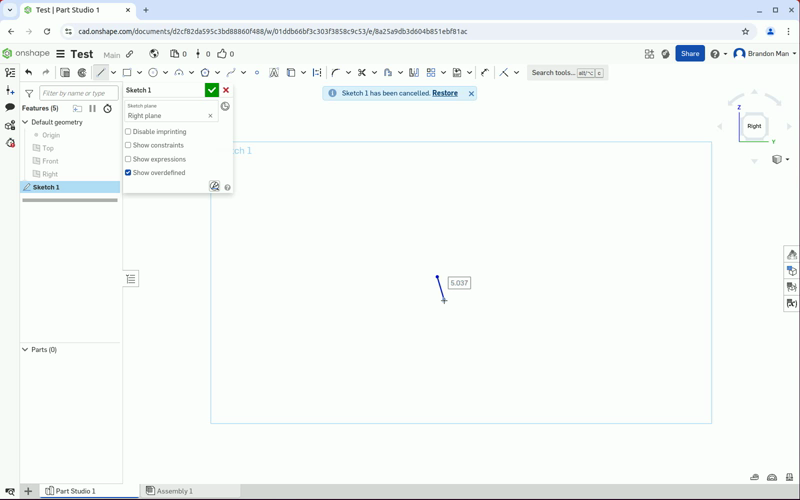
mouse_move(474, 300)
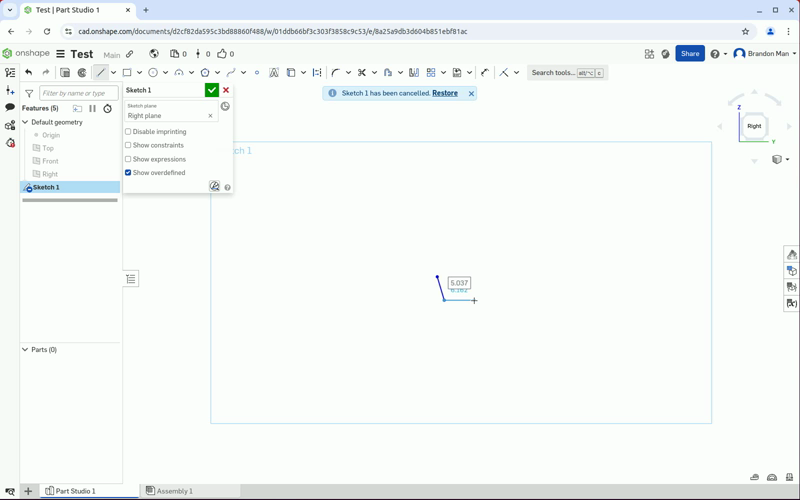
mouse_move(467, 305)
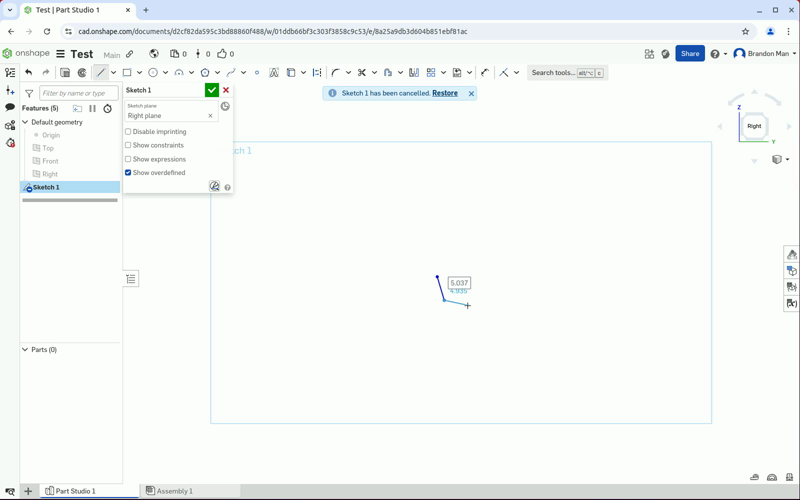
click(467, 305)
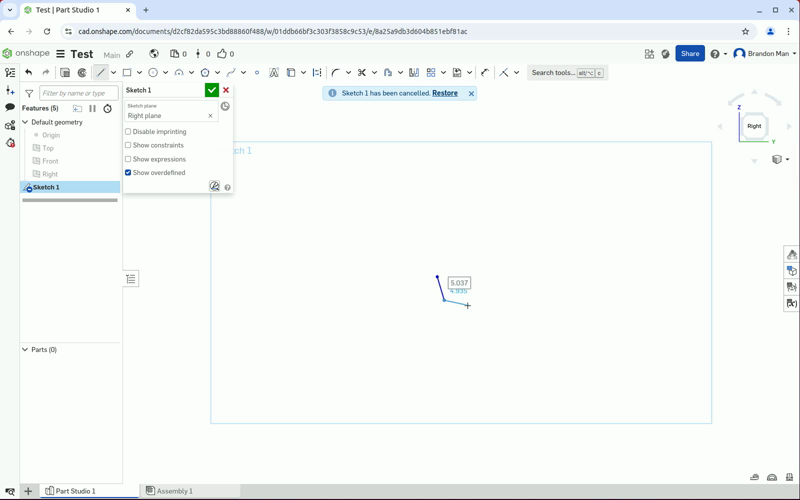
key_up(shift)
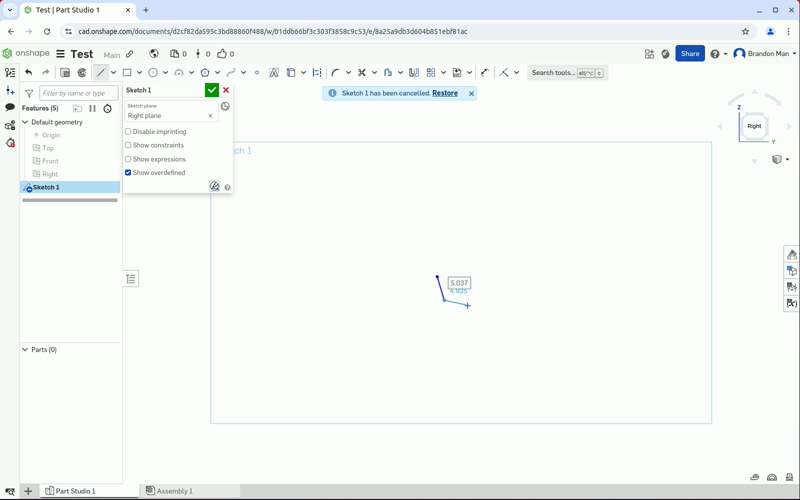
key_down(shift)
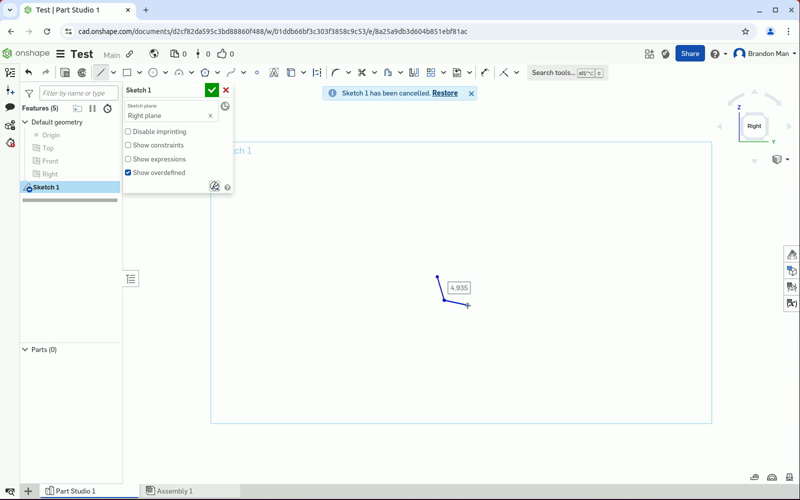
mouse_move(497, 305)
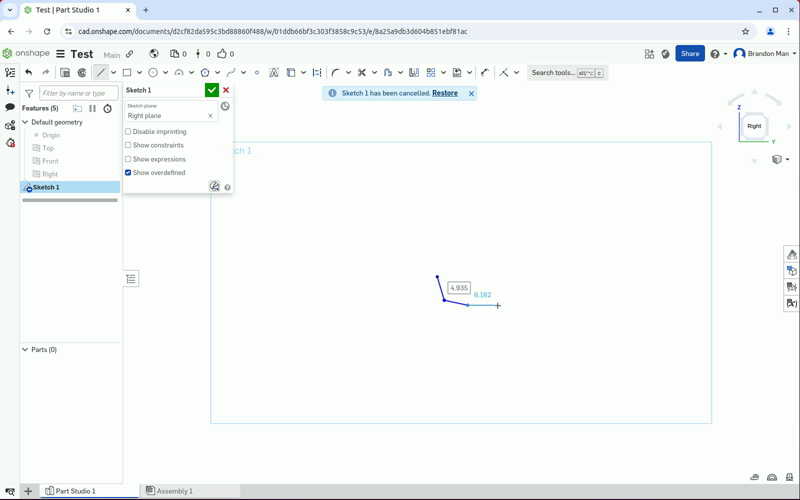
mouse_move(483, 287)
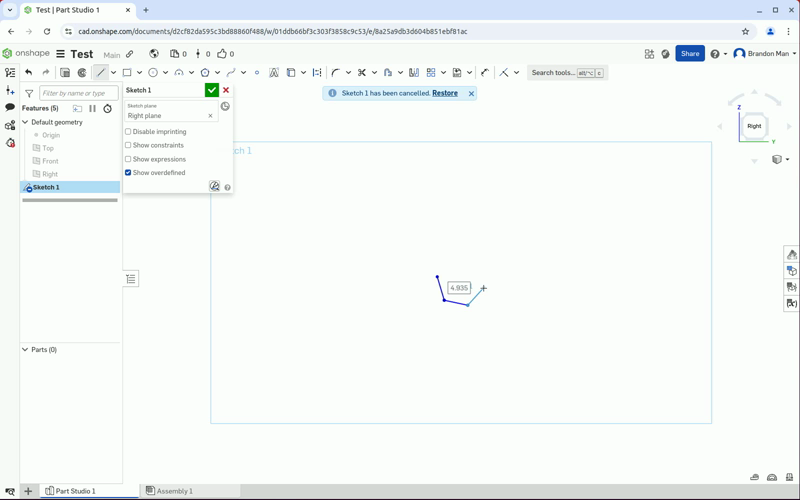
click(483, 287)
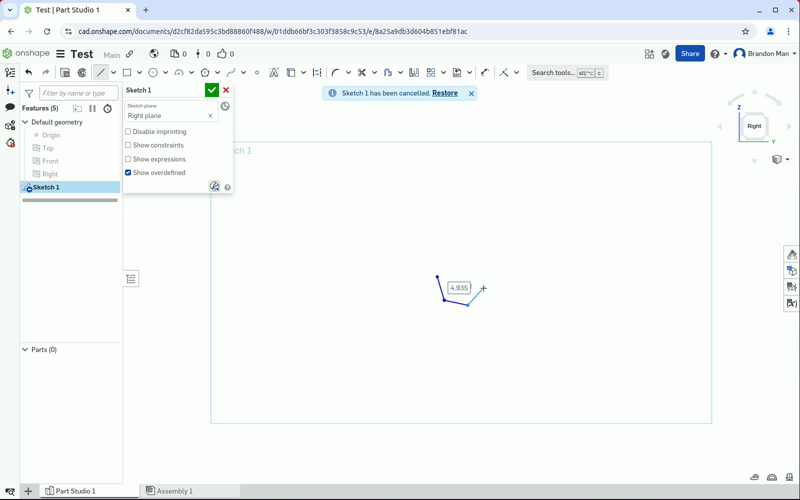
key_up(shift)
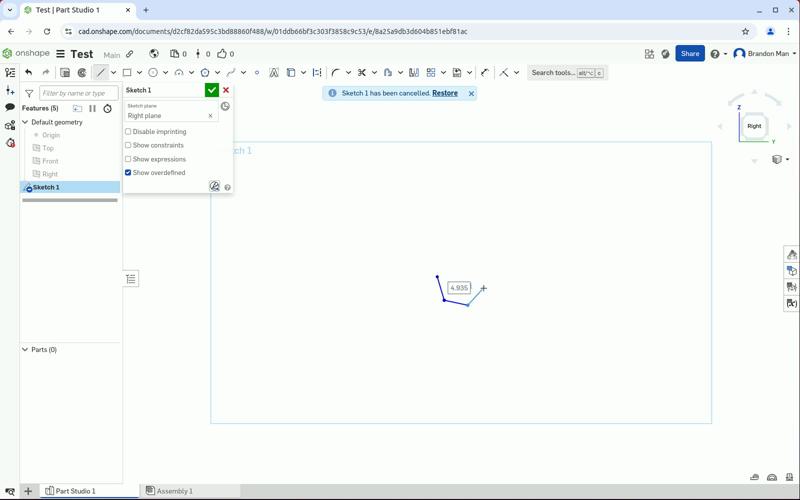
key_down(shift)
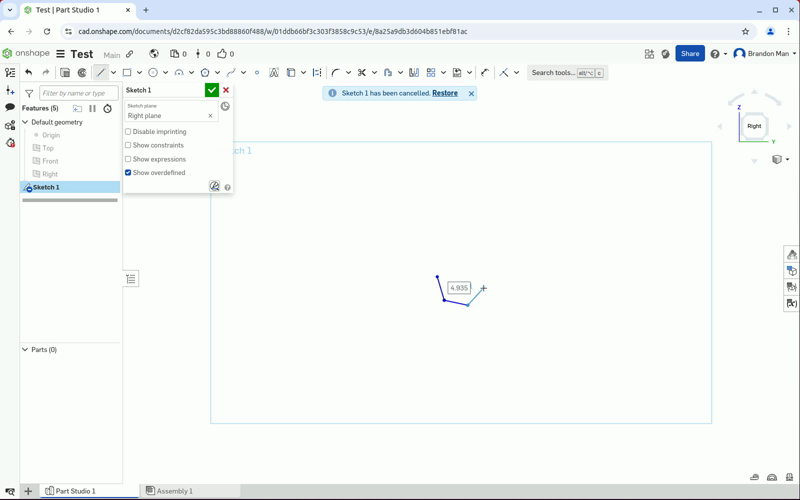
mouse_move(513, 287)
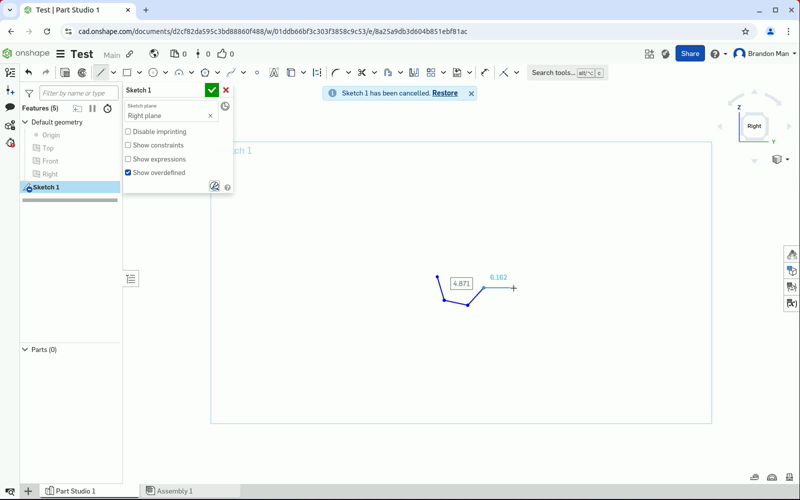
mouse_move(477, 265)
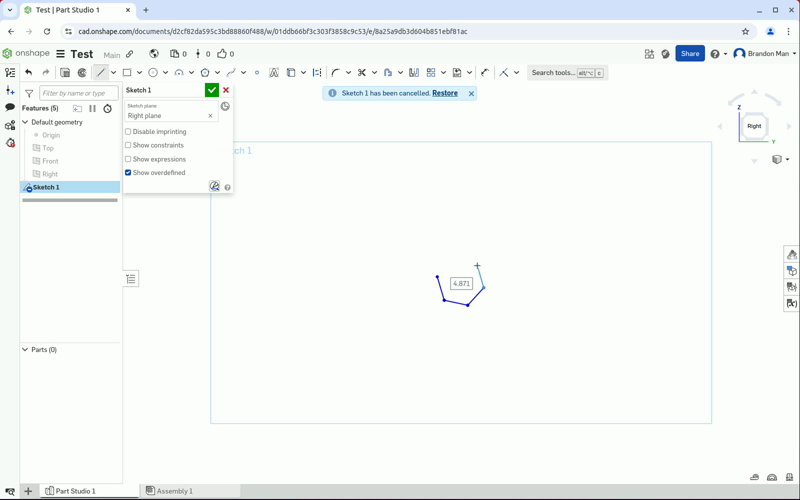
click(477, 265)
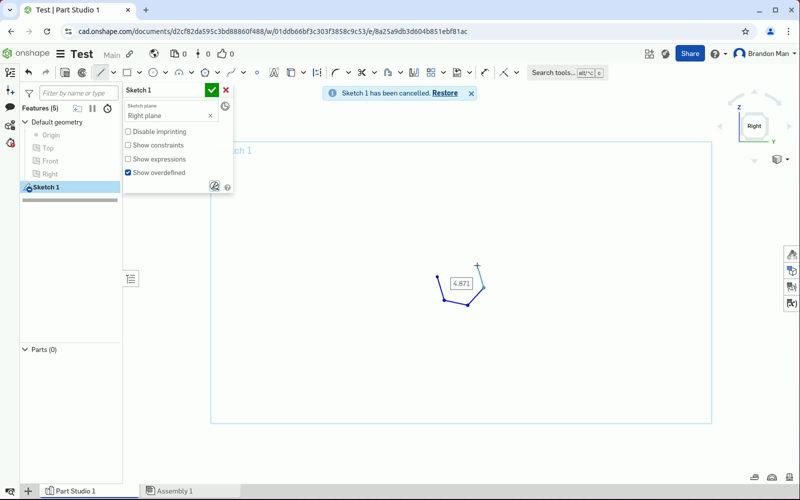
key_up(shift)
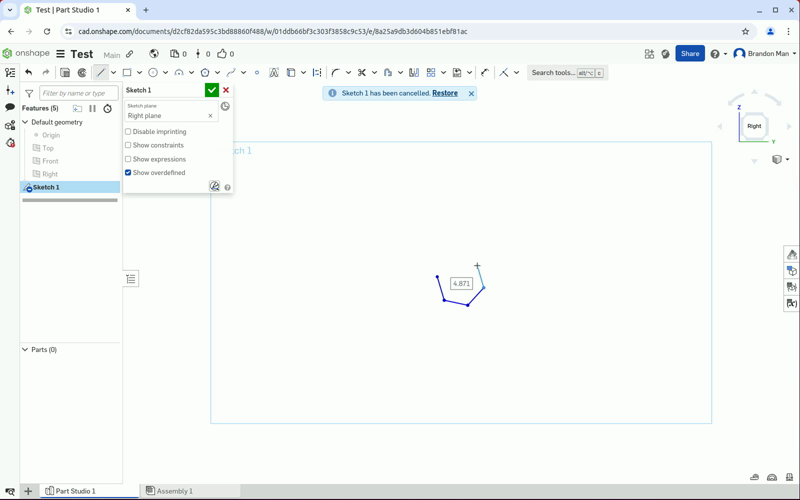
key_down(shift)
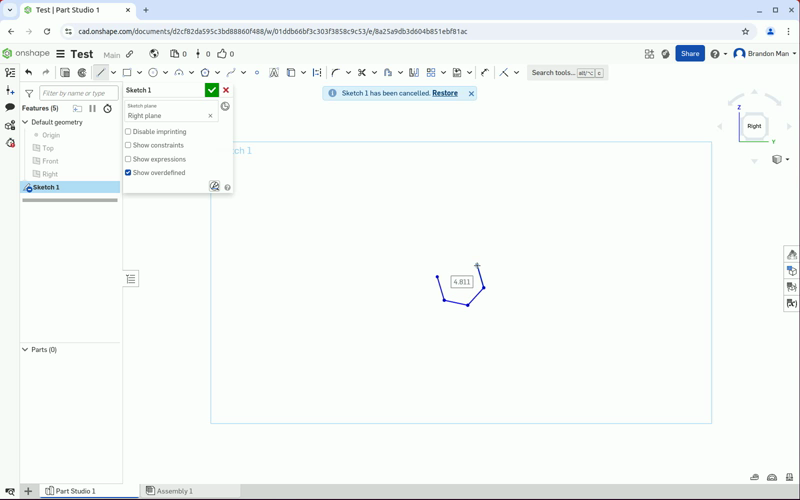
mouse_move(507, 265)
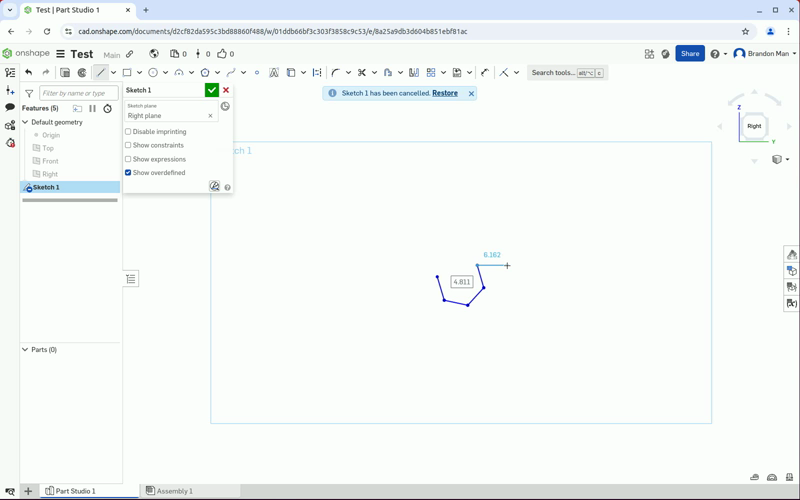
mouse_move(453, 259)
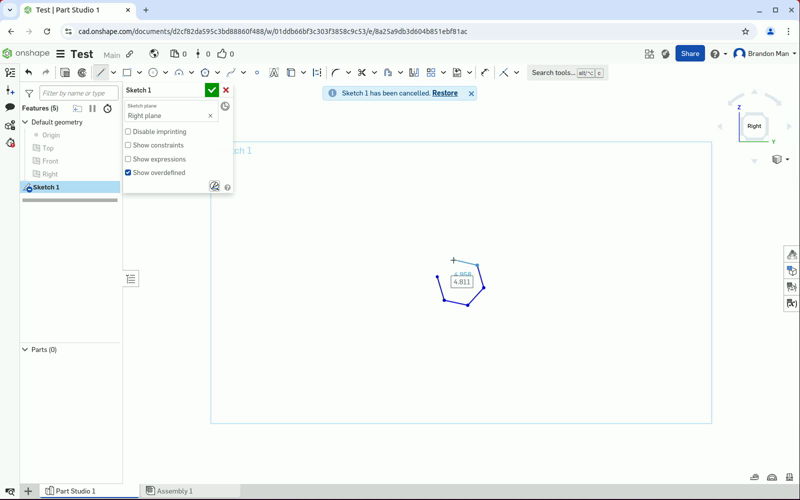
click(453, 259)
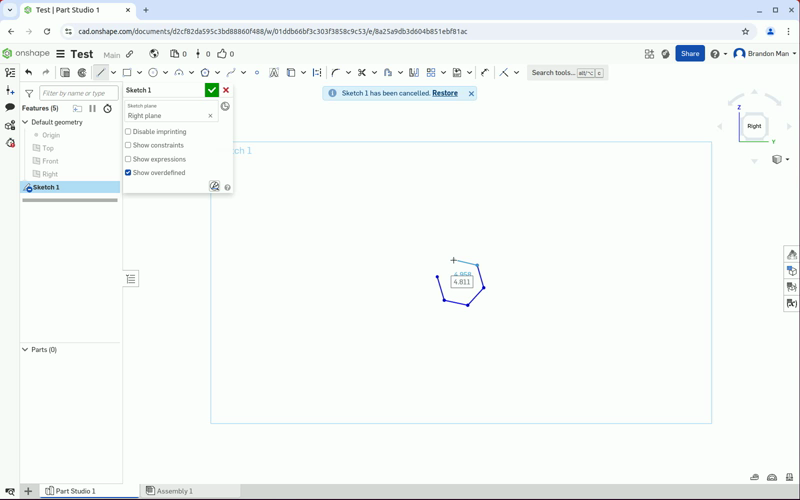
key_up(shift)
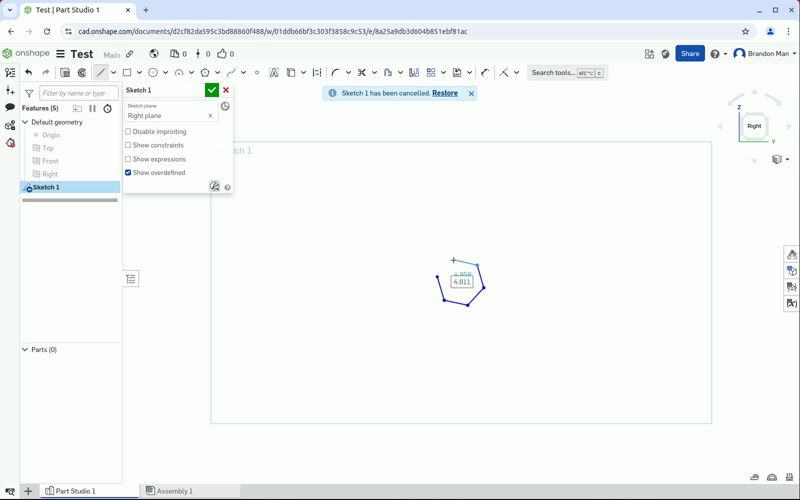
mouse_move(483, 259)
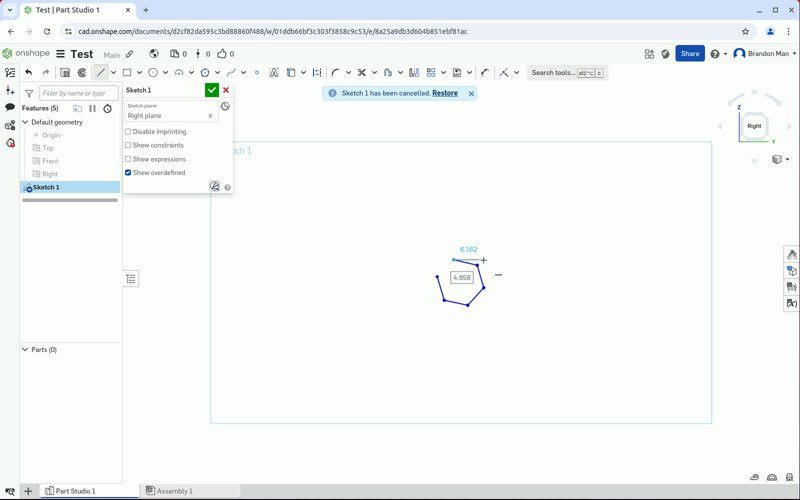
key_down(shift)
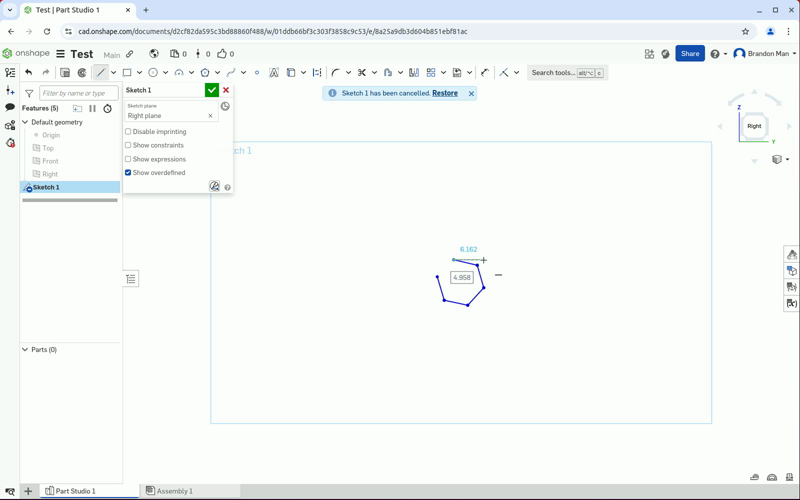
mouse_move(437, 276)
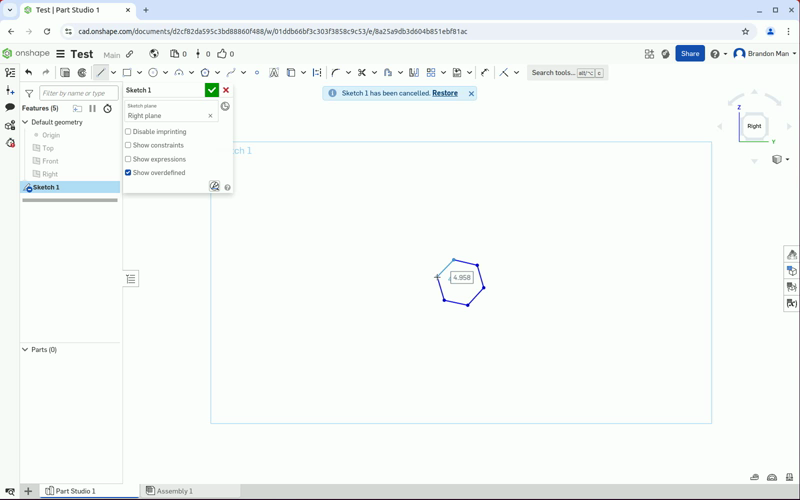
key_up(shift)
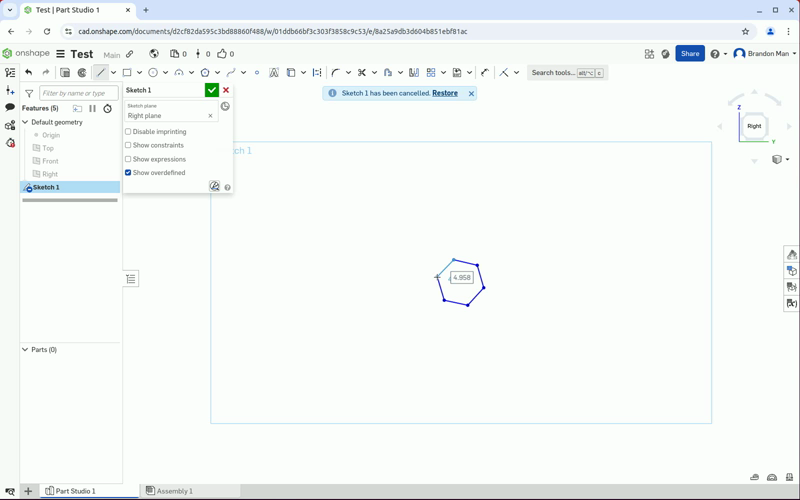
click(437, 276)
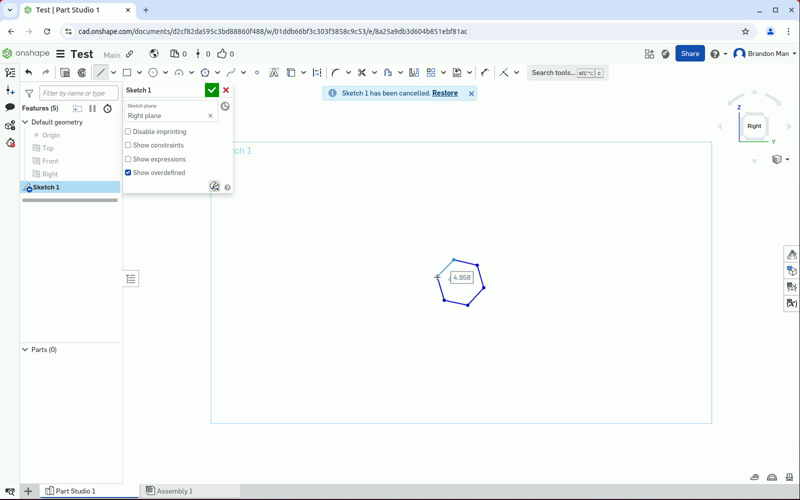
key(esc)
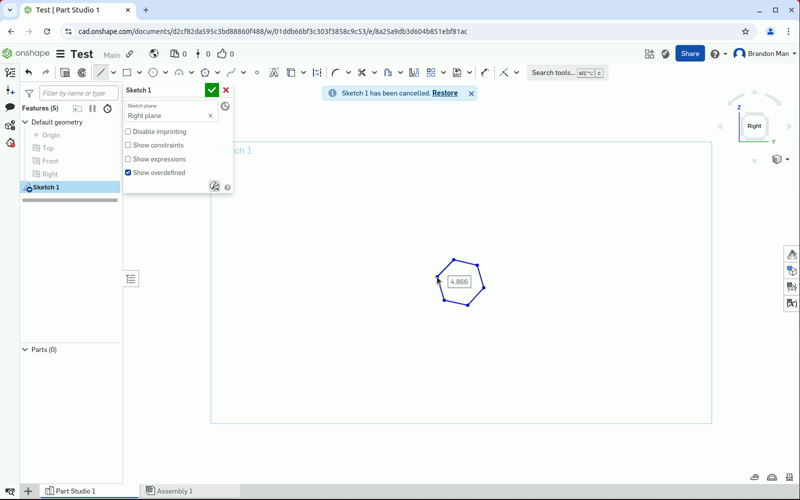
mouse_move(447, 273)
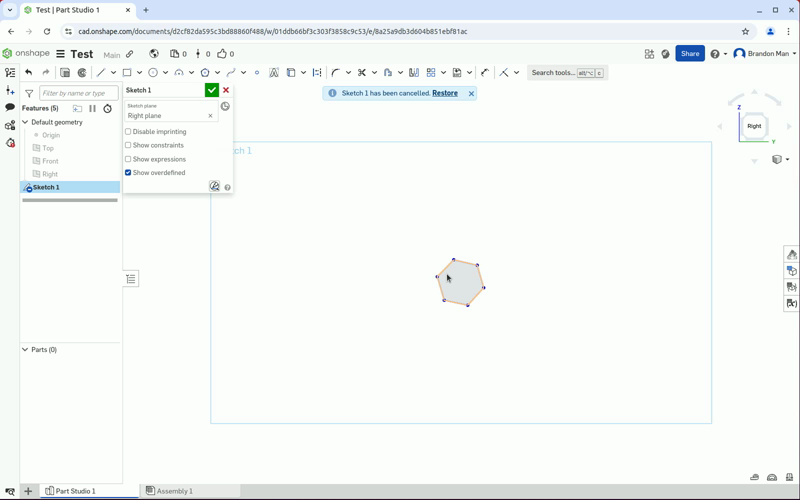
scroll(6)
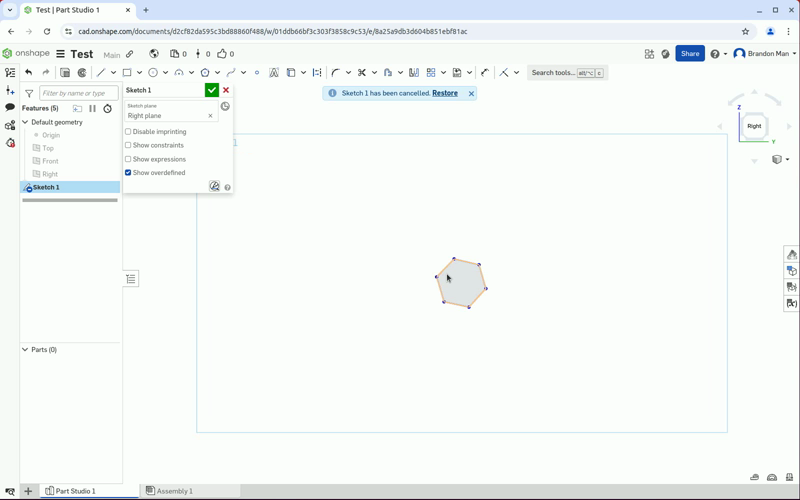
scroll(6)
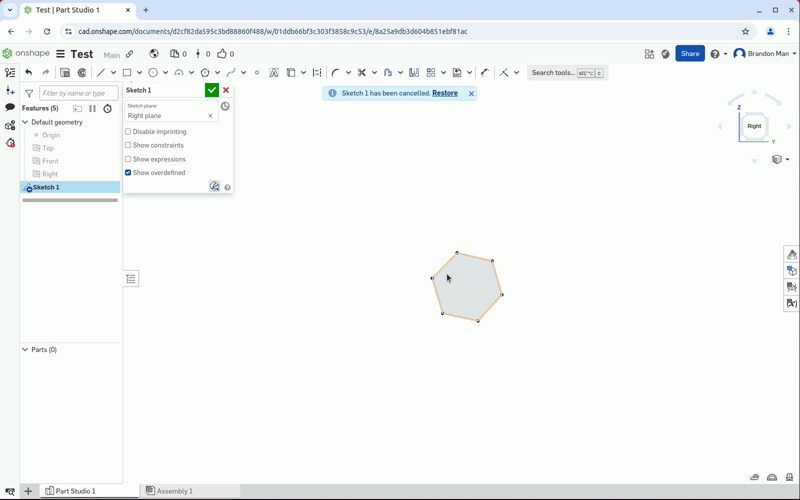
scroll(6)
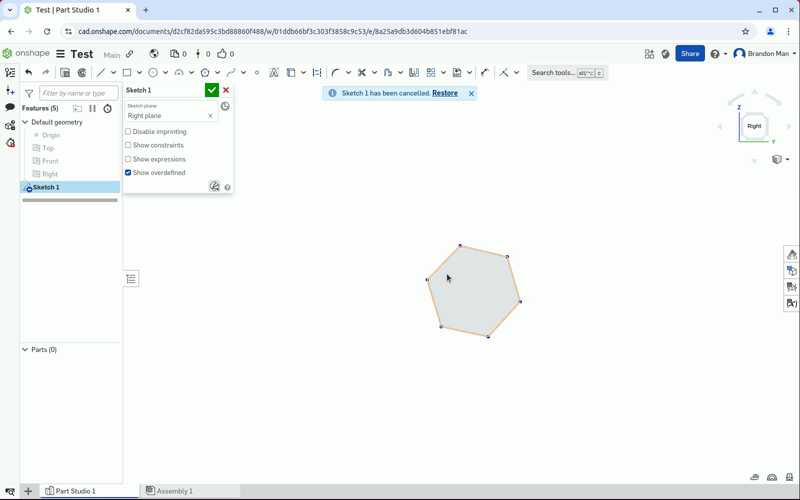
scroll(6)
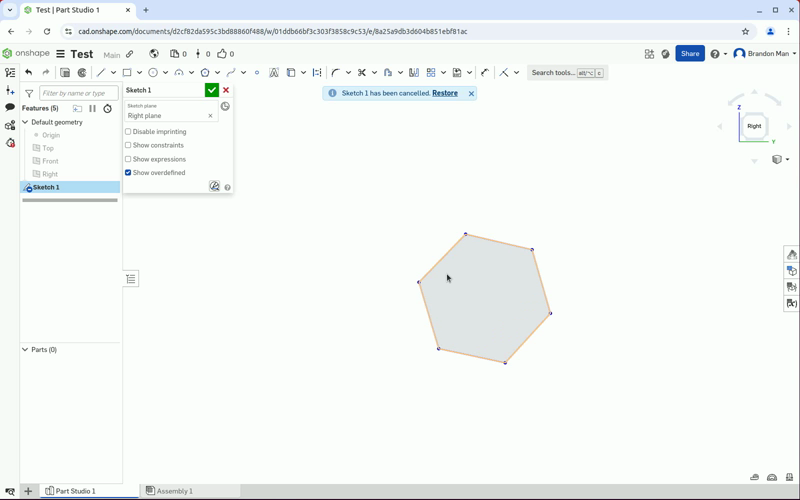
scroll(6)
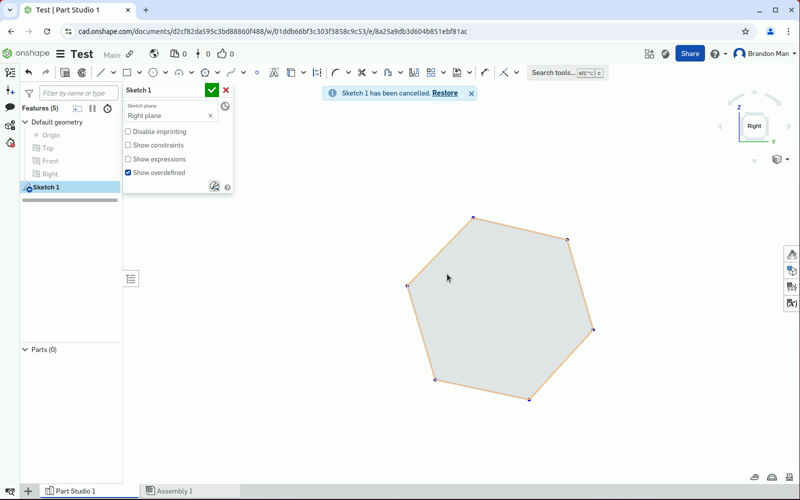
scroll(6)
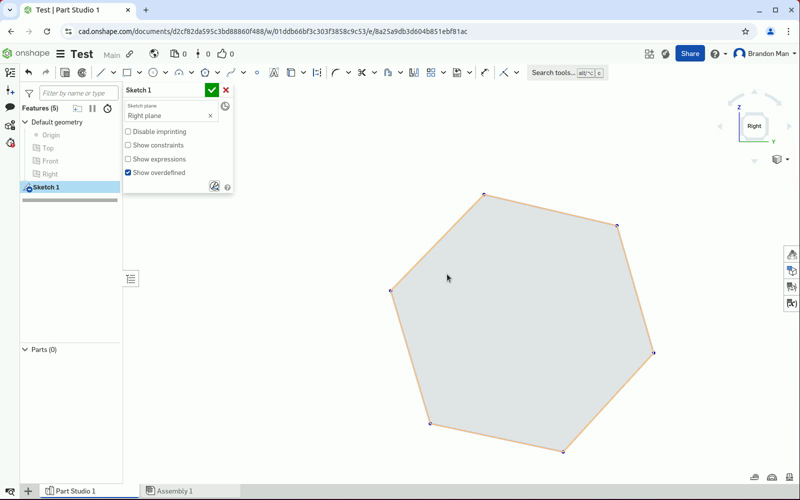
scroll(6)
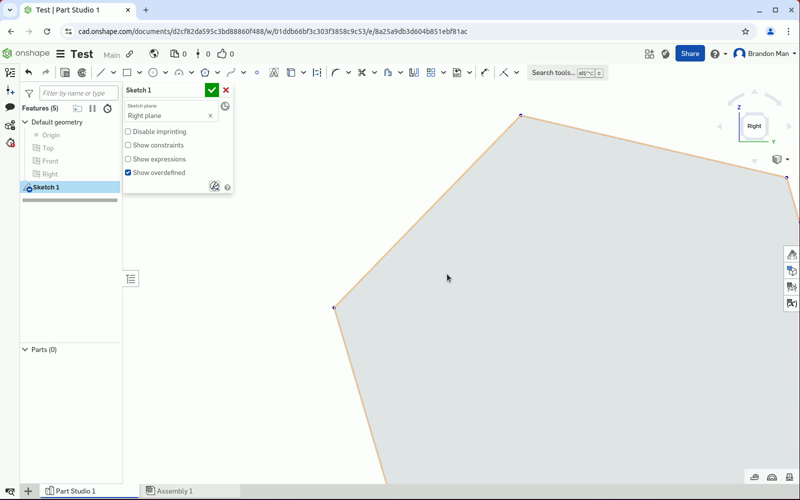
click(447, 273)
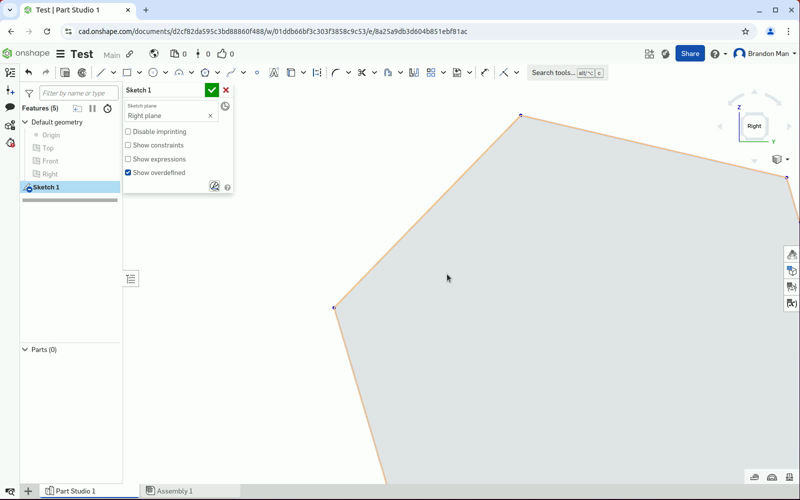
scroll(-6)
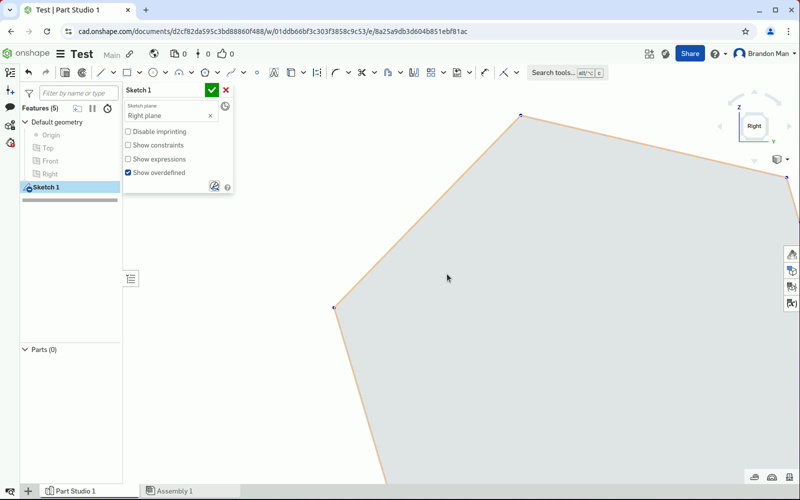
scroll(-6)
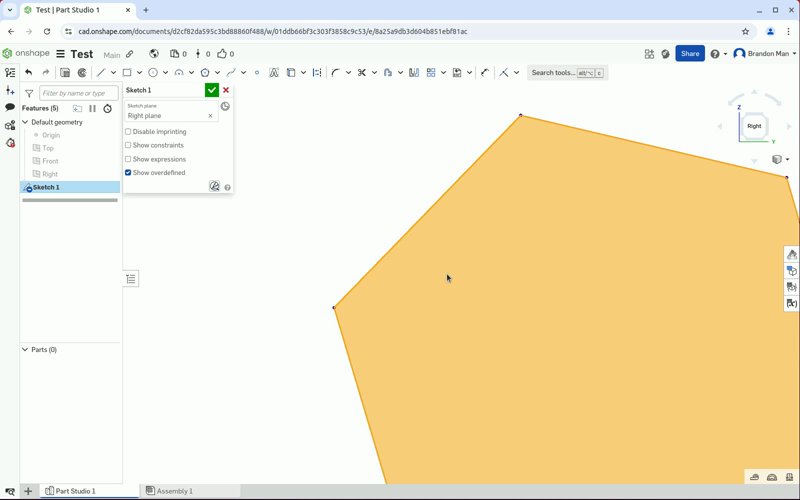
scroll(-6)
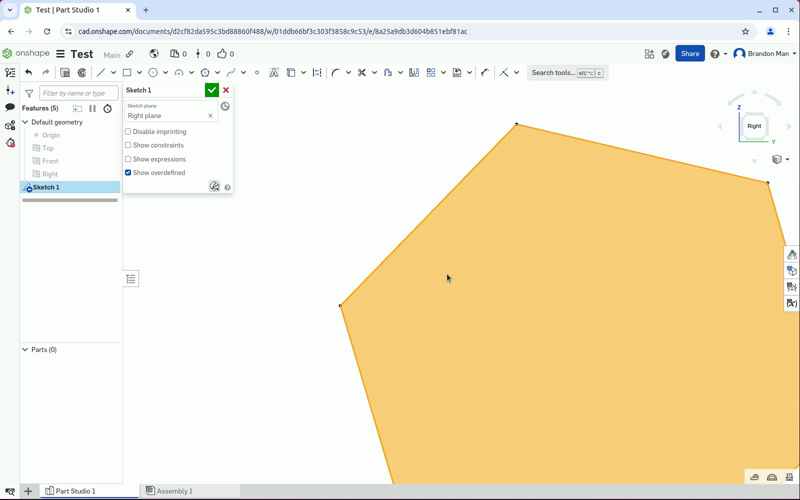
scroll(-6)
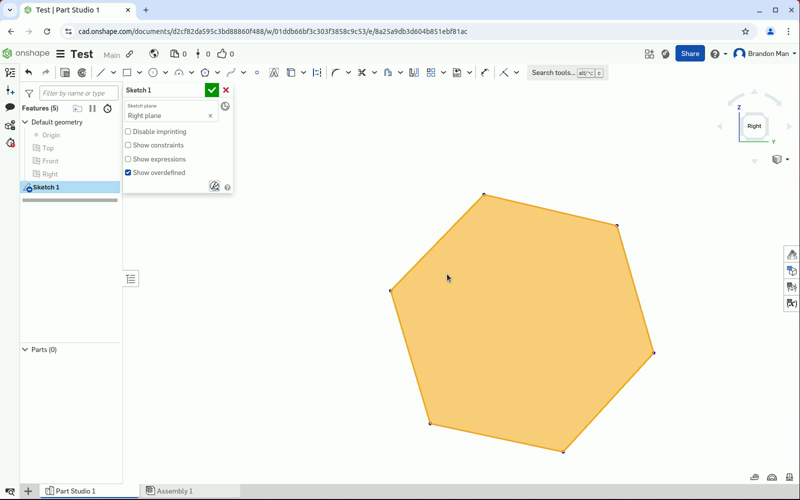
scroll(-6)
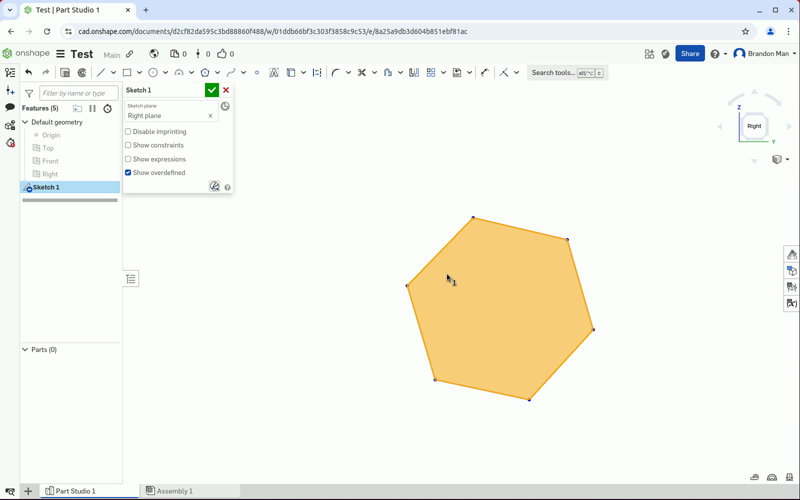
scroll(-6)
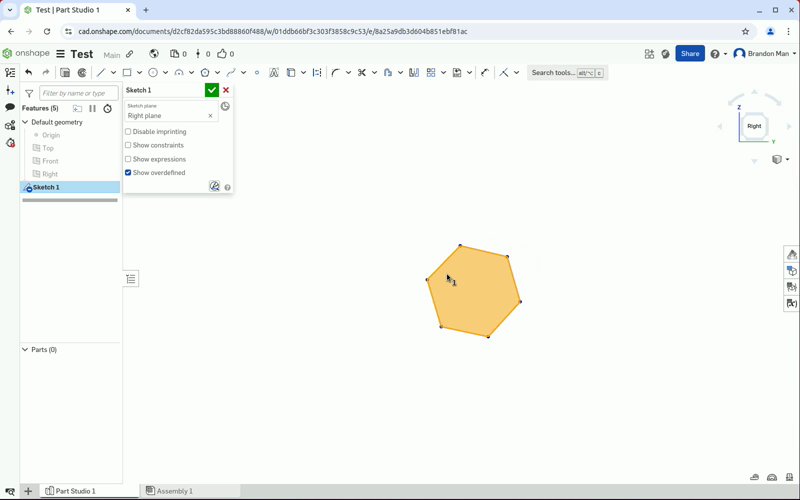
scroll(-6)
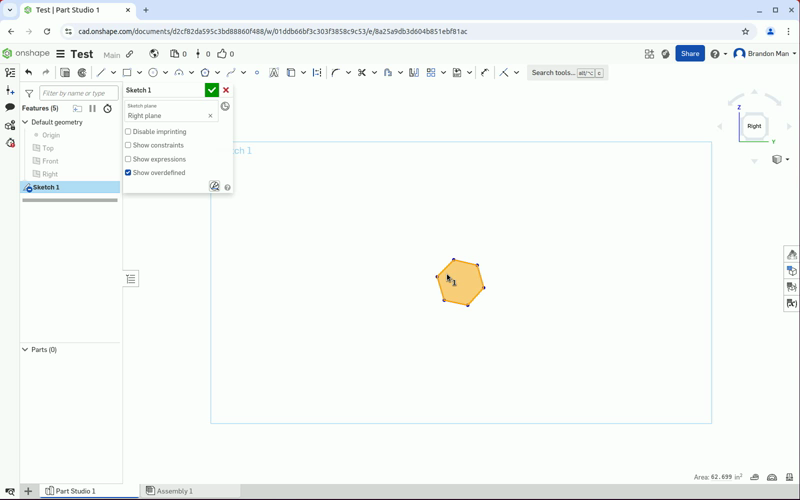
mouse_move(73, 352)
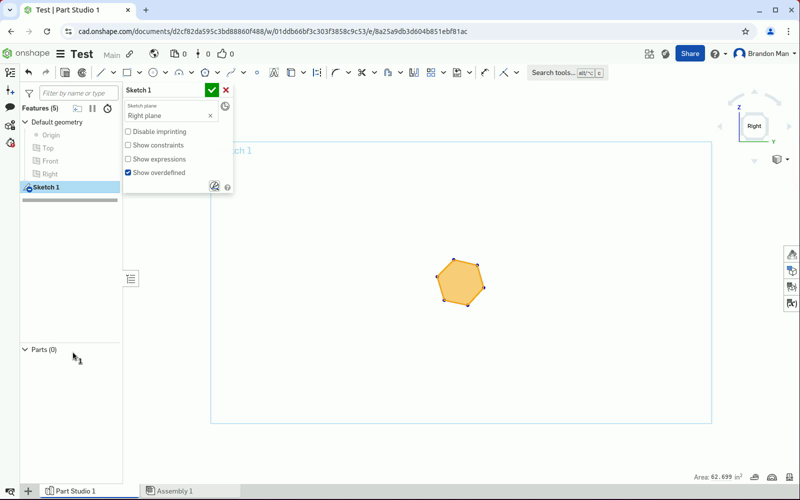
key(shift+y)
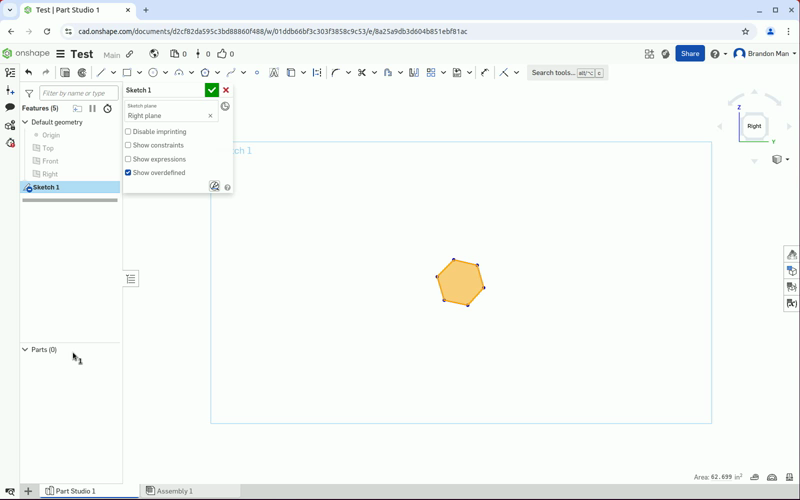
key(shift+e)
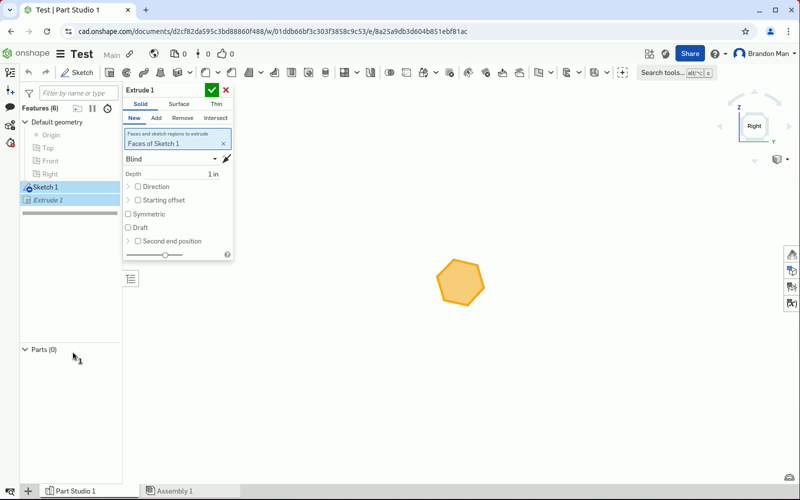
mouse_move(143, 106)
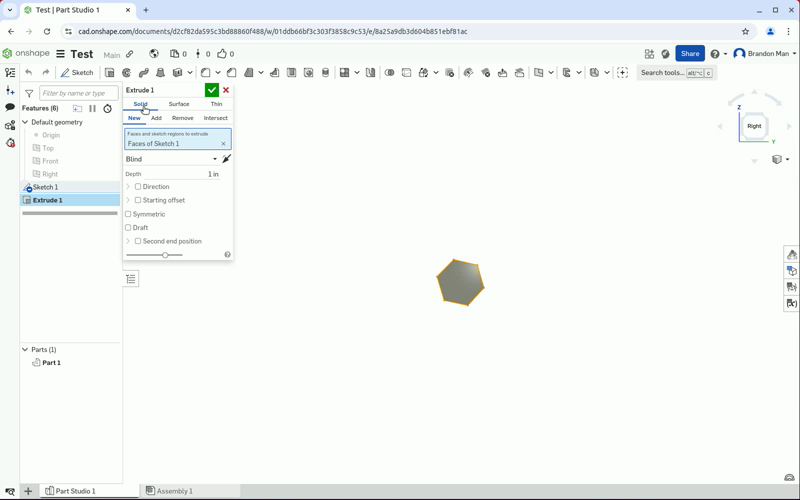
click(143, 106)
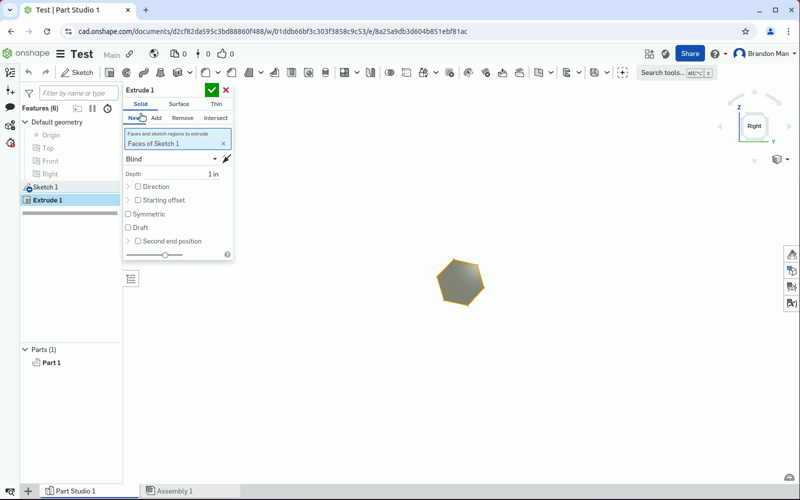
mouse_move(137, 120)
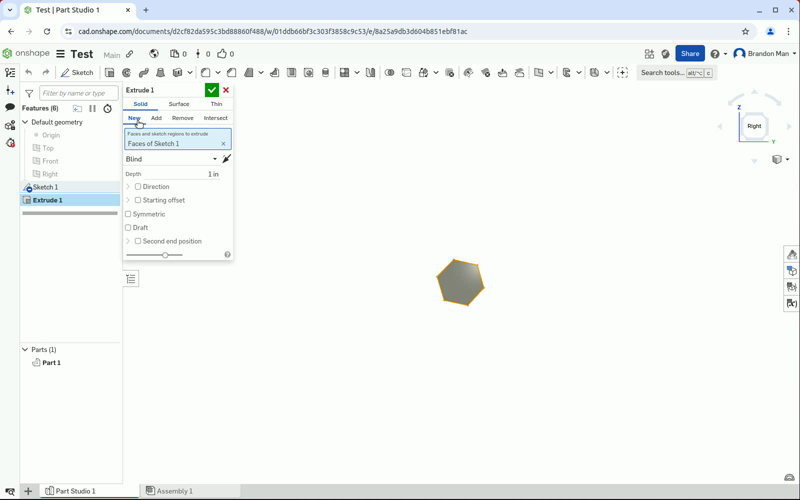
click(137, 120)
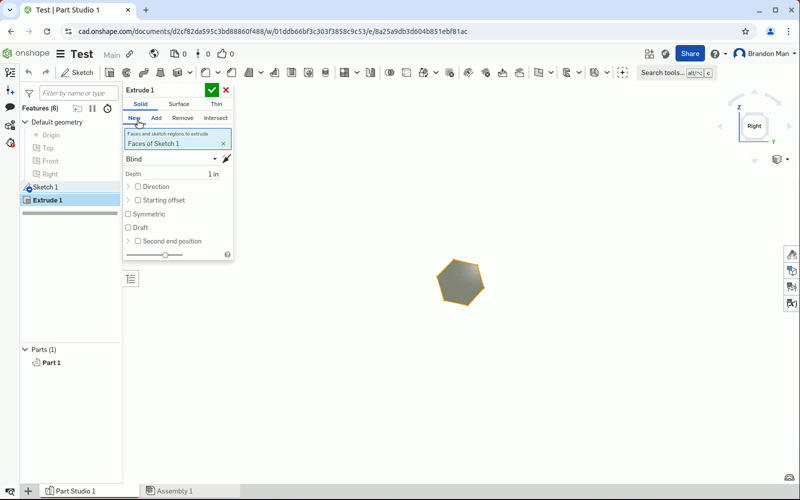
key(tab, 4)
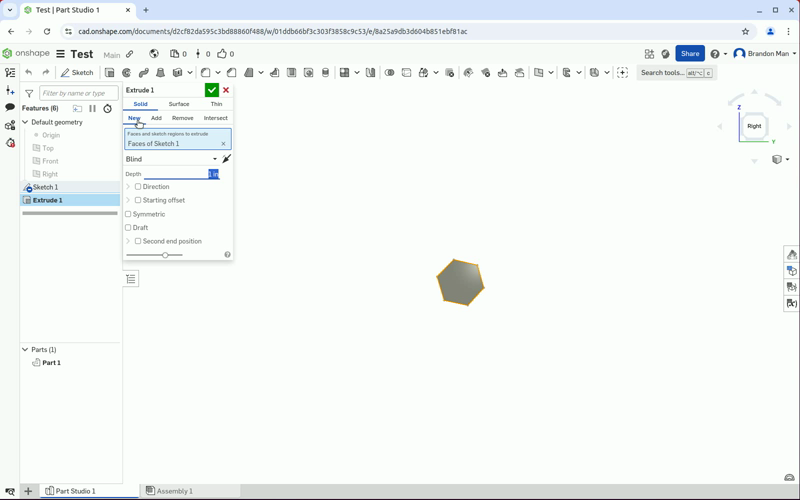
text(1.926)
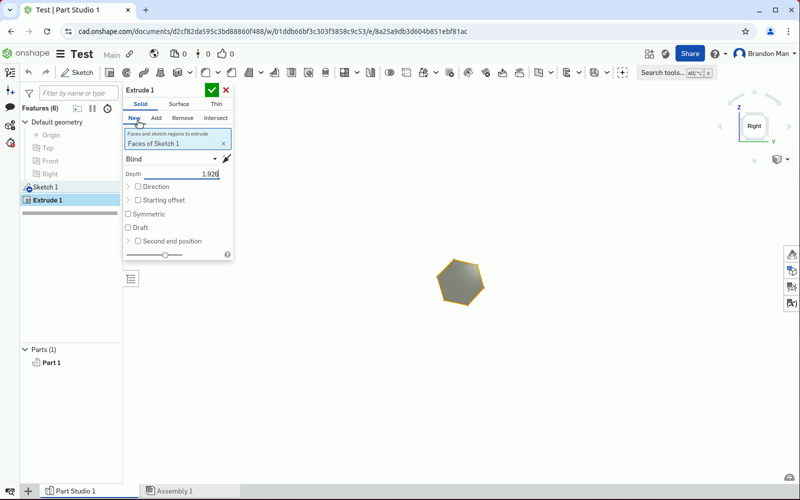
key(enter)
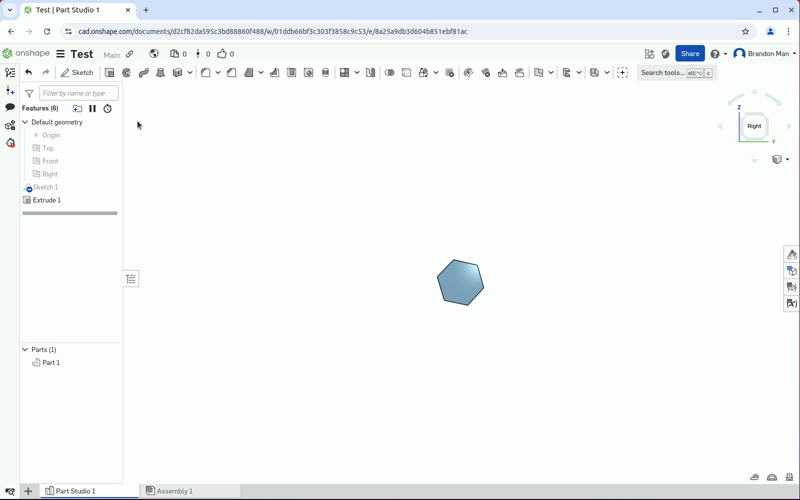
key(shift+h)
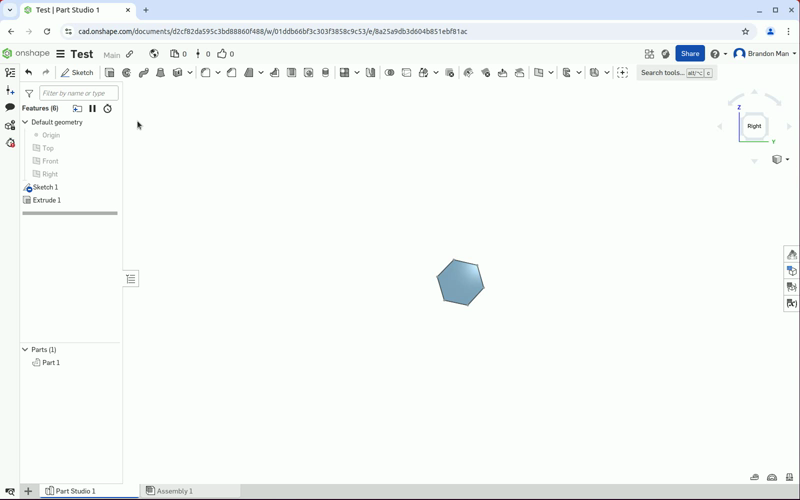
key(shift+h)
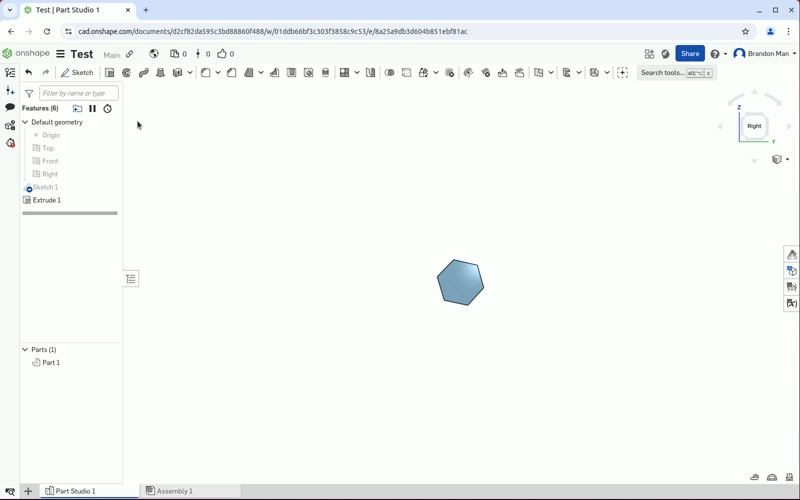
mouse_move(73, 189)
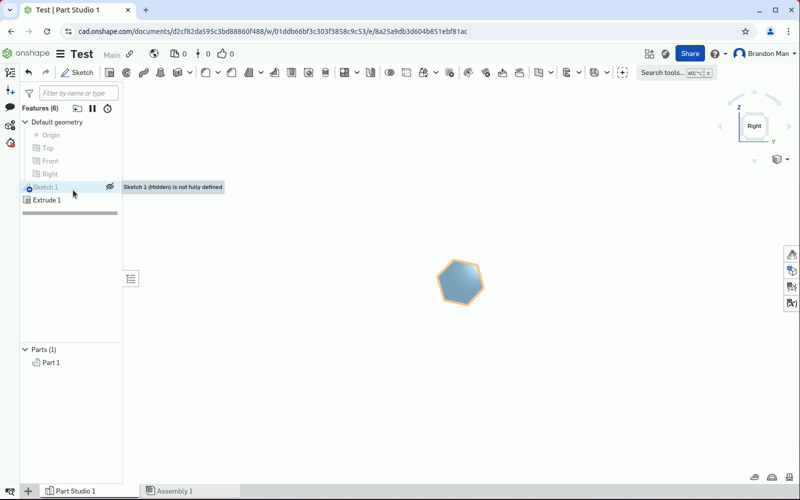
click(73, 189)
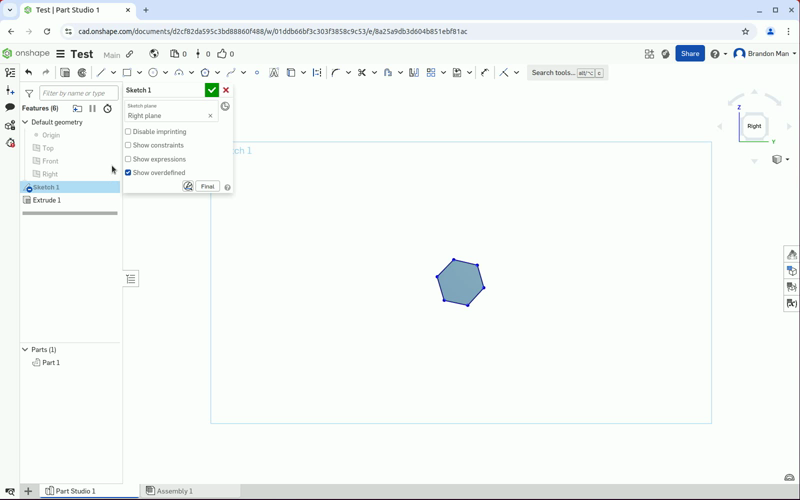
mouse_move(229, 92)
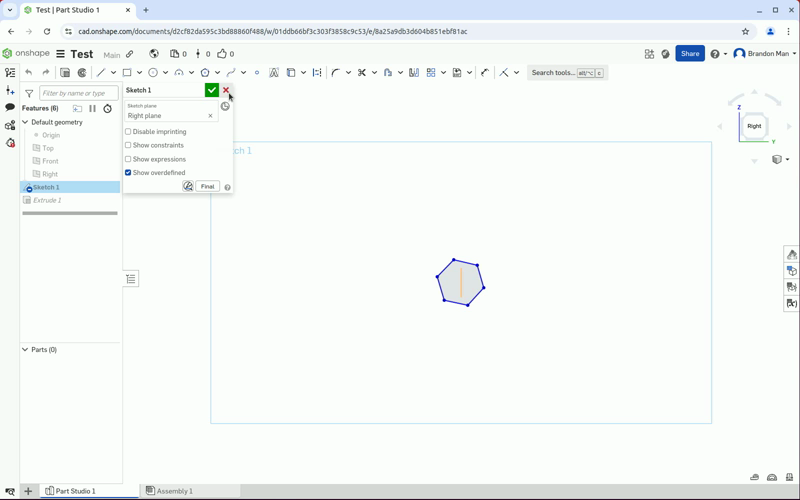
click(229, 92)
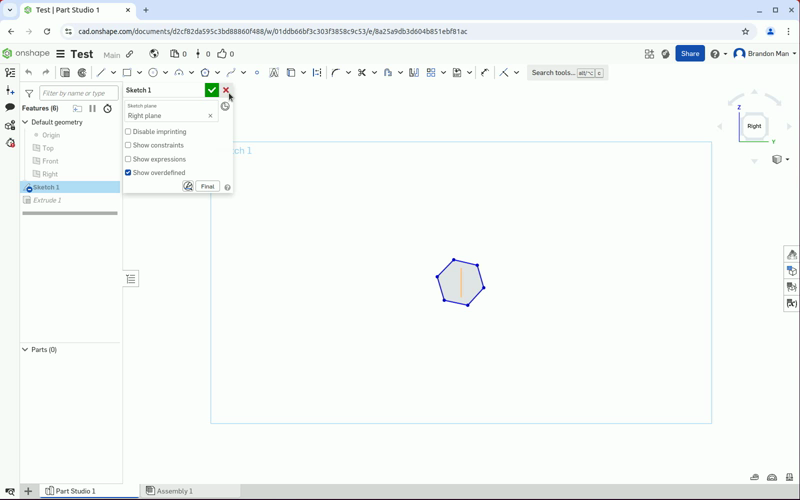
key(shift+s)
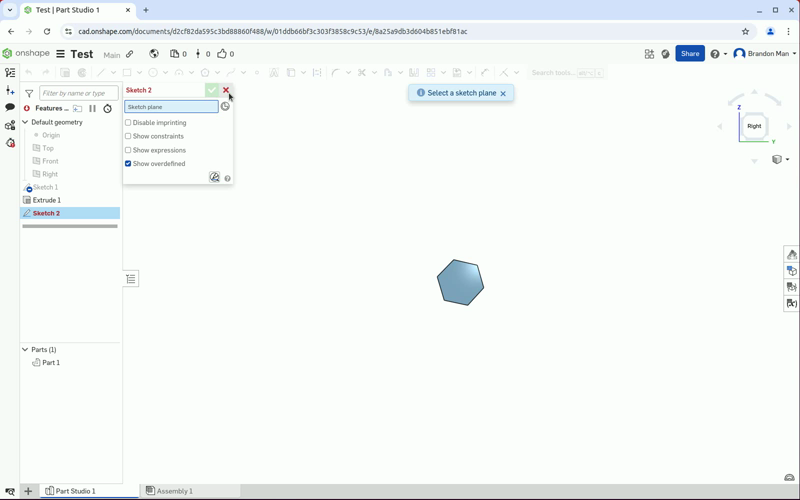
mouse_move(73, 176)
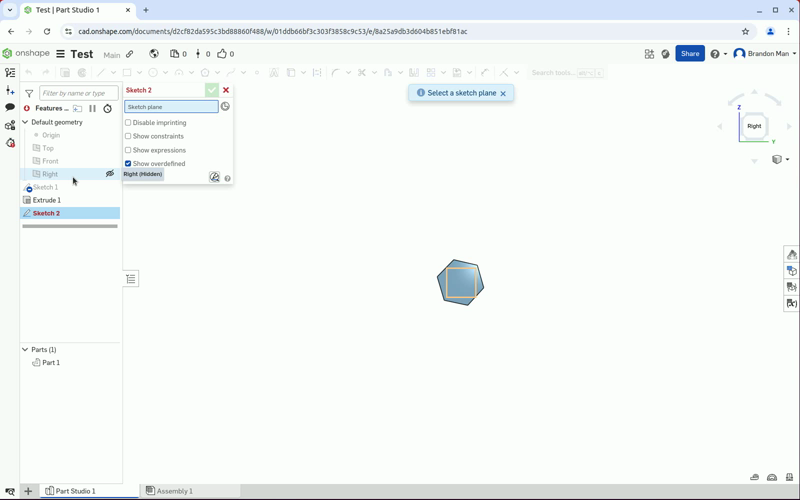
click(73, 176)
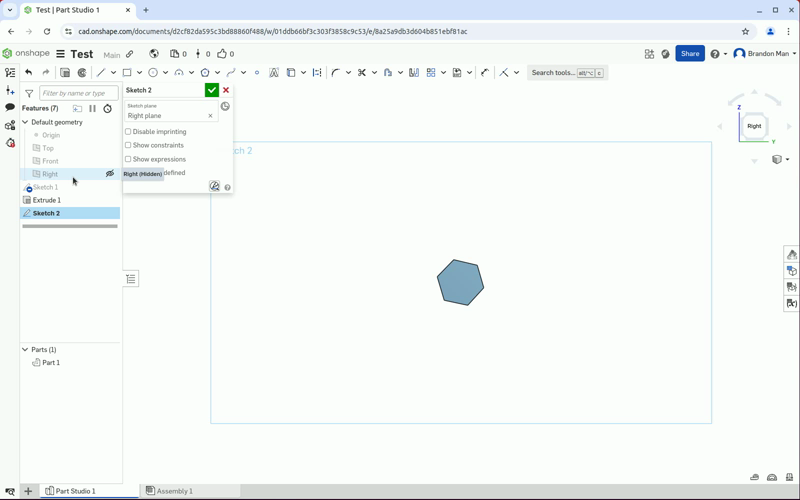
mouse_move(73, 352)
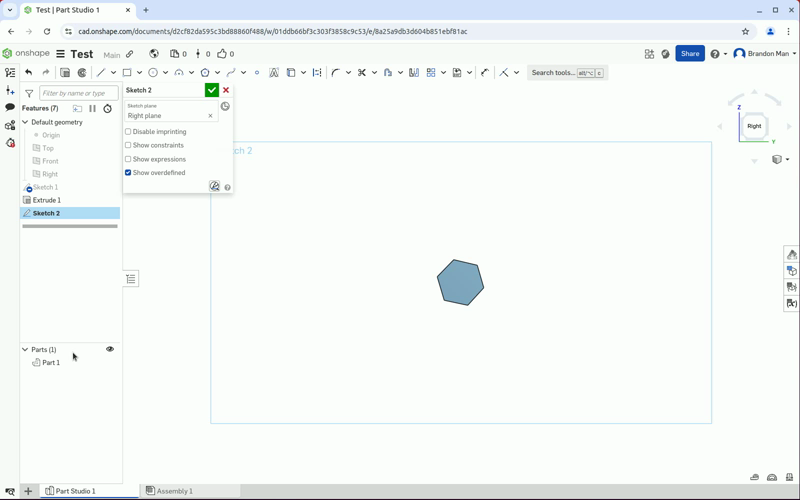
key(y)
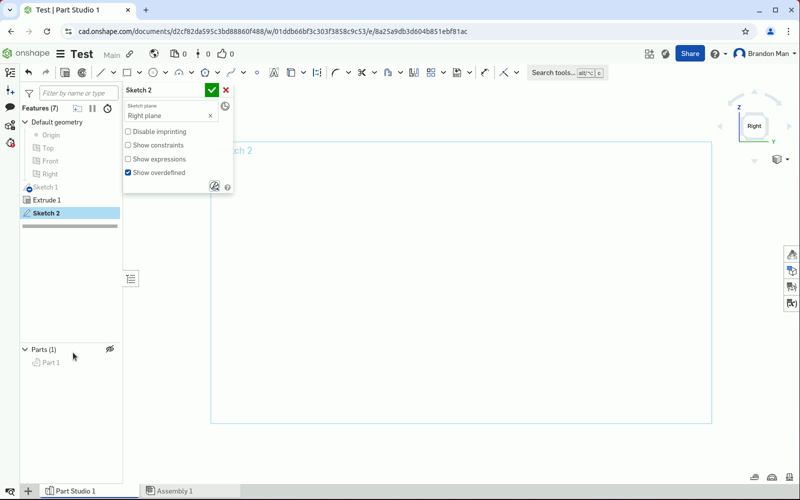
key(c)
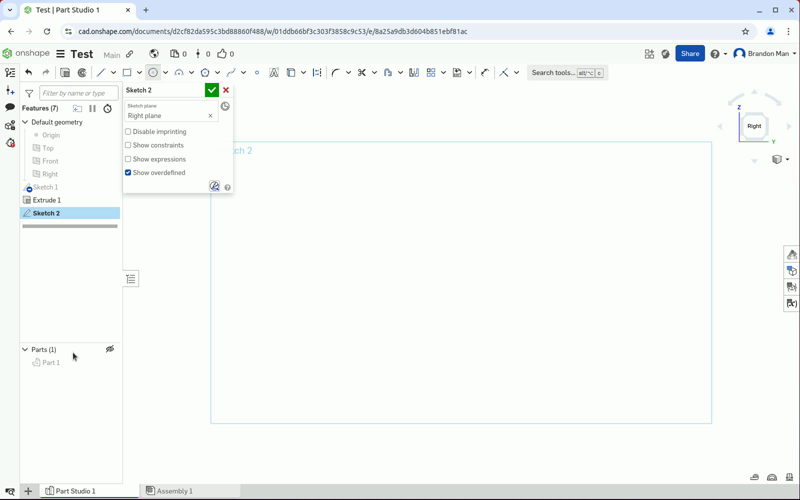
key_down(shift)
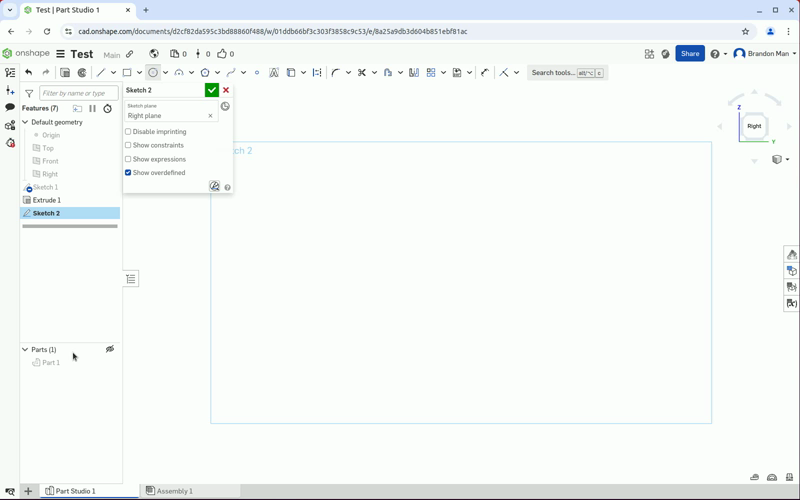
mouse_move(466, 291)
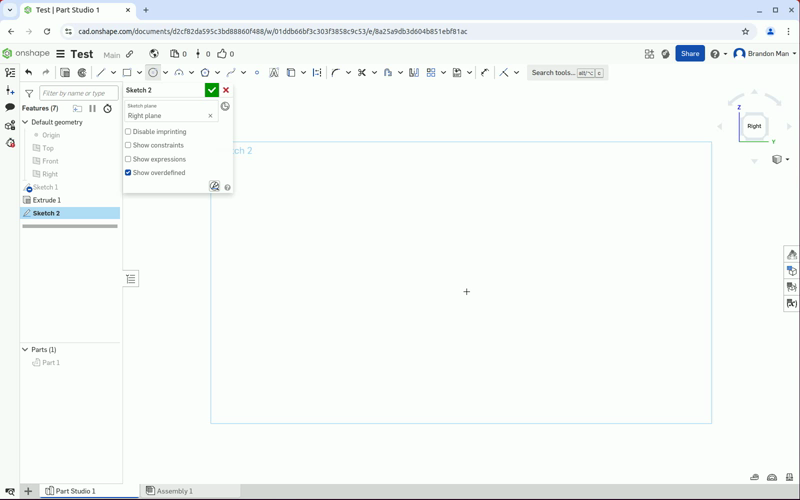
click(466, 291)
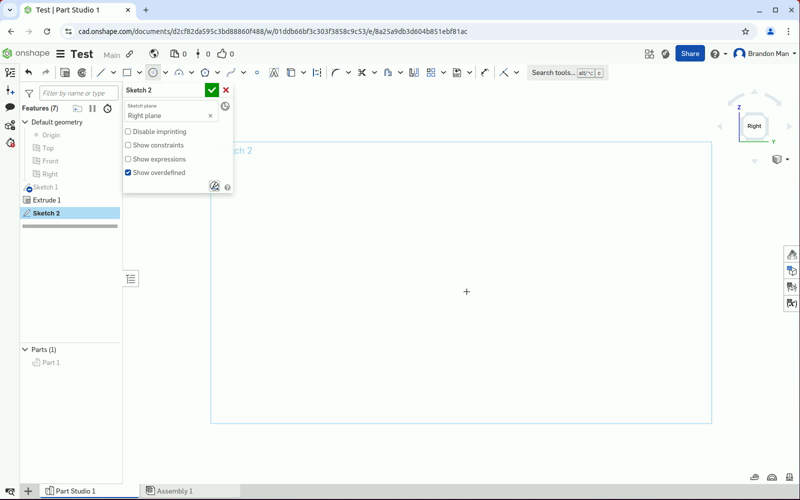
key_up(shift)
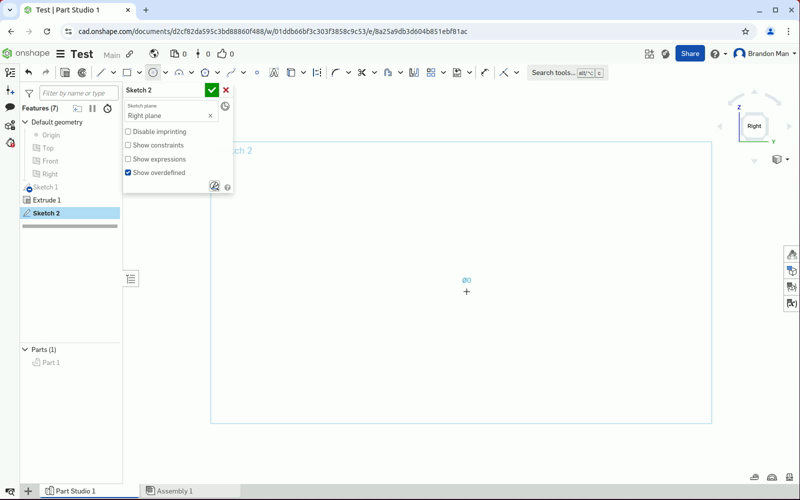
mouse_move(476, 291)
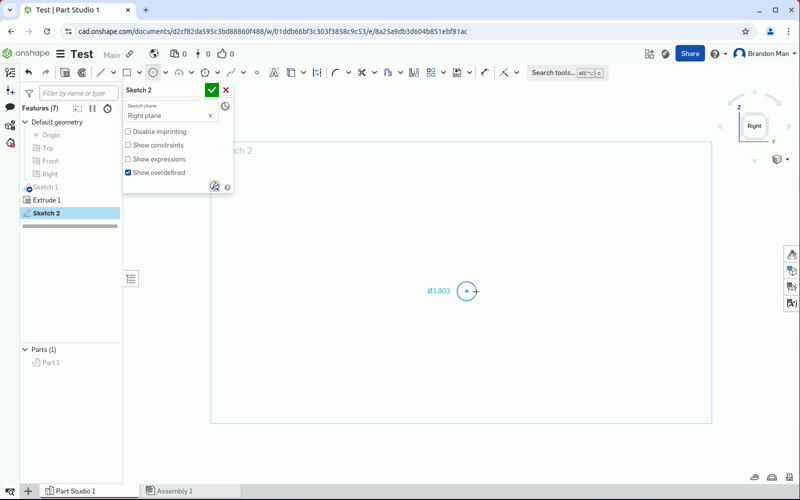
click(476, 291)
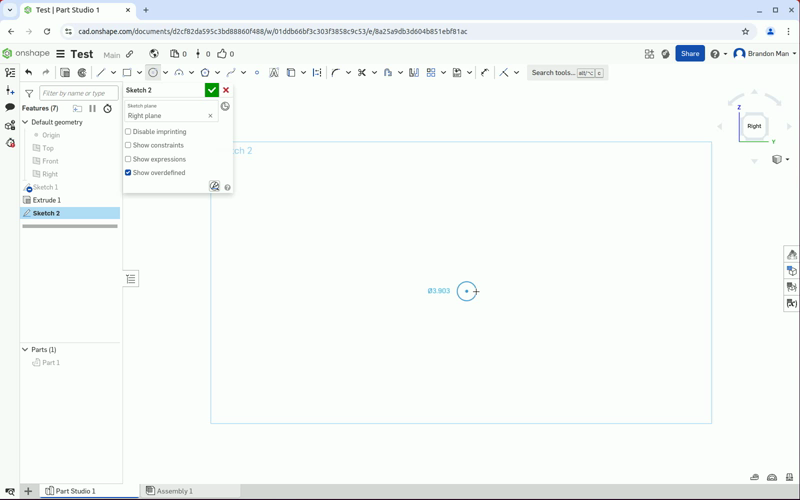
key(esc)
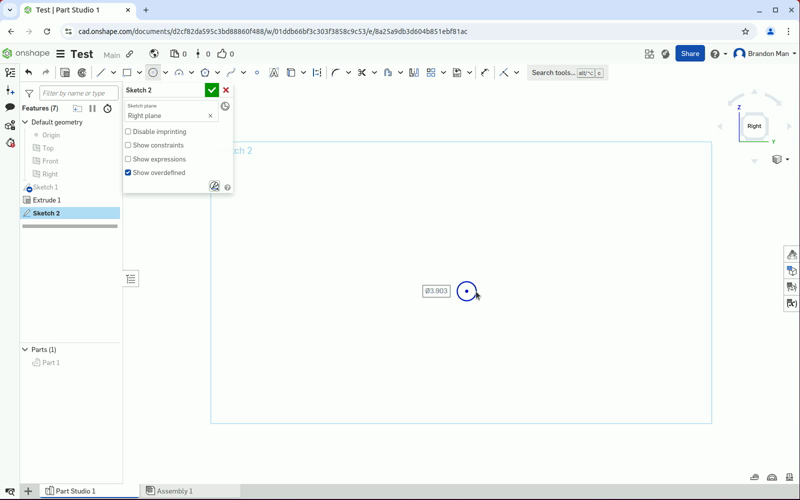
mouse_move(463, 296)
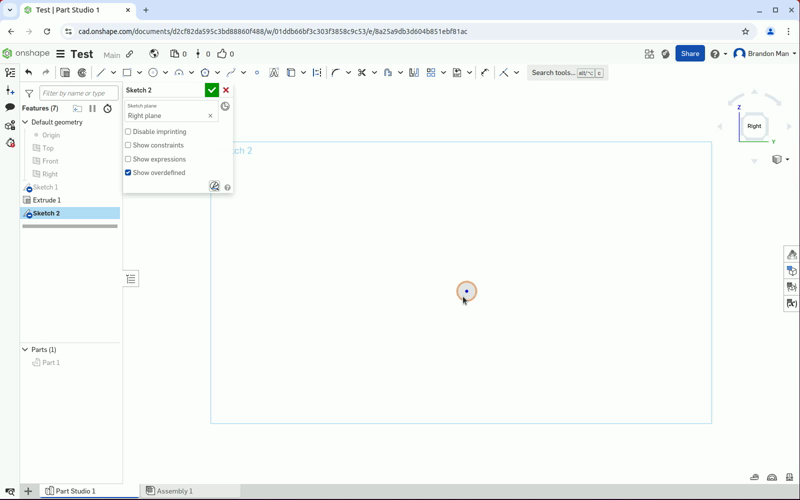
scroll(6)
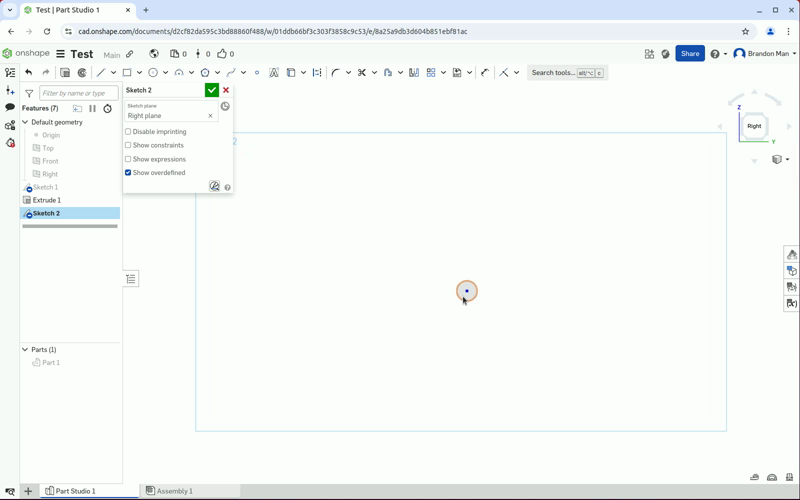
scroll(6)
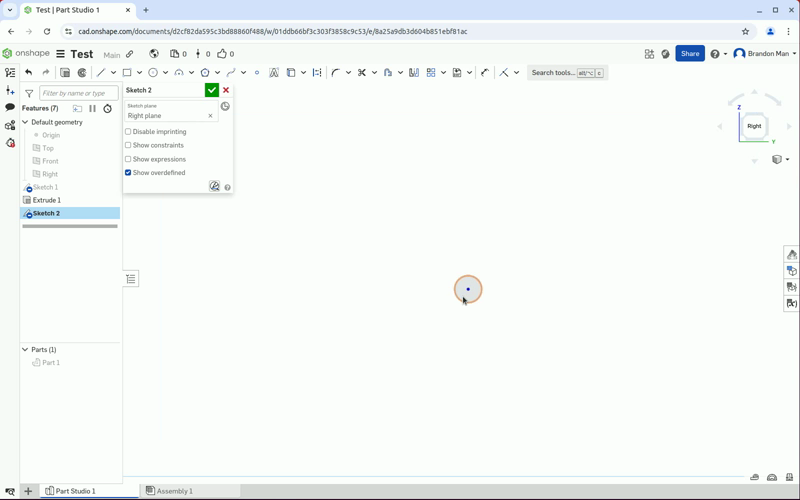
scroll(6)
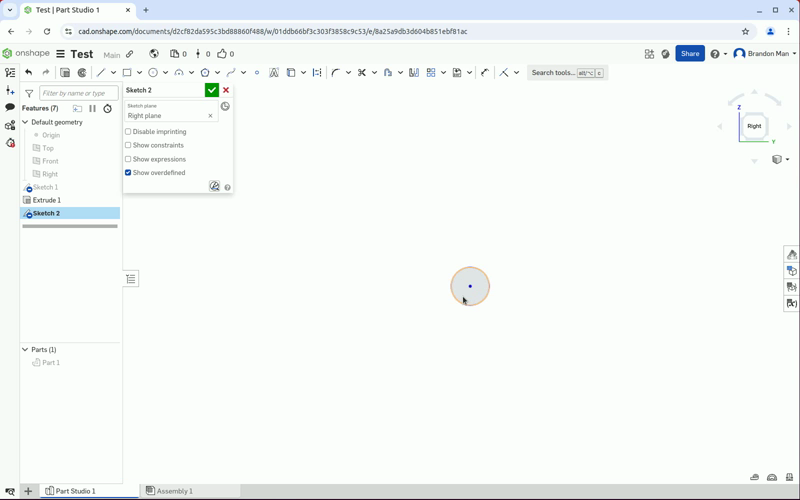
scroll(6)
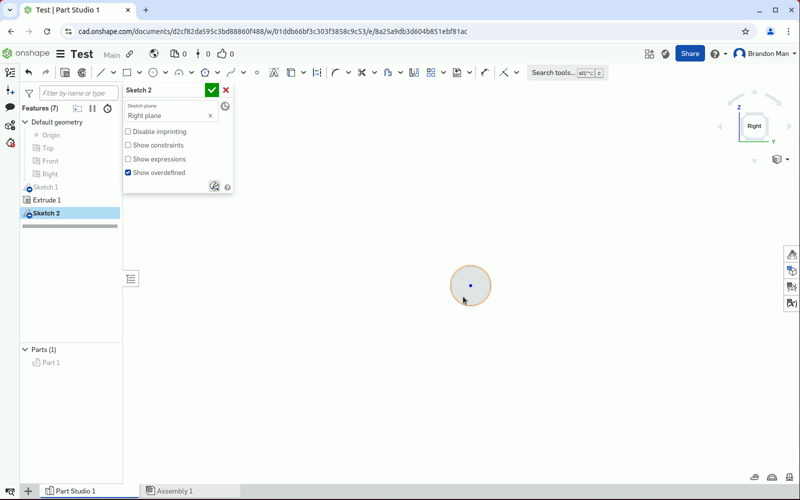
scroll(6)
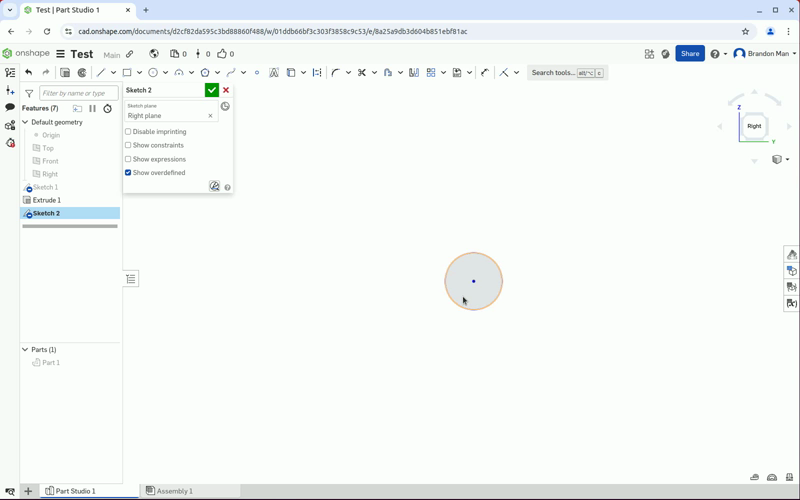
scroll(6)
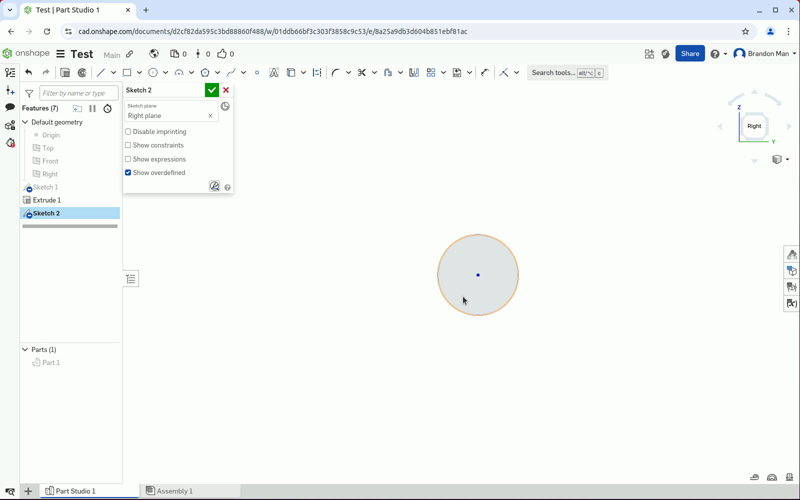
scroll(6)
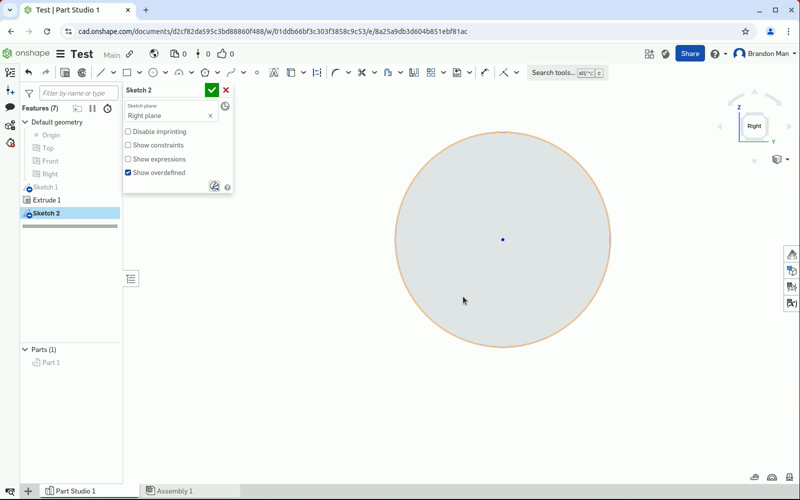
click(463, 296)
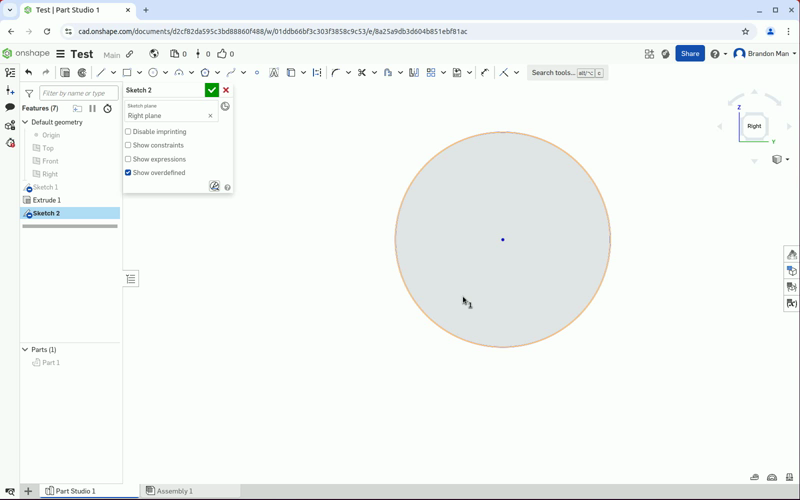
scroll(-6)
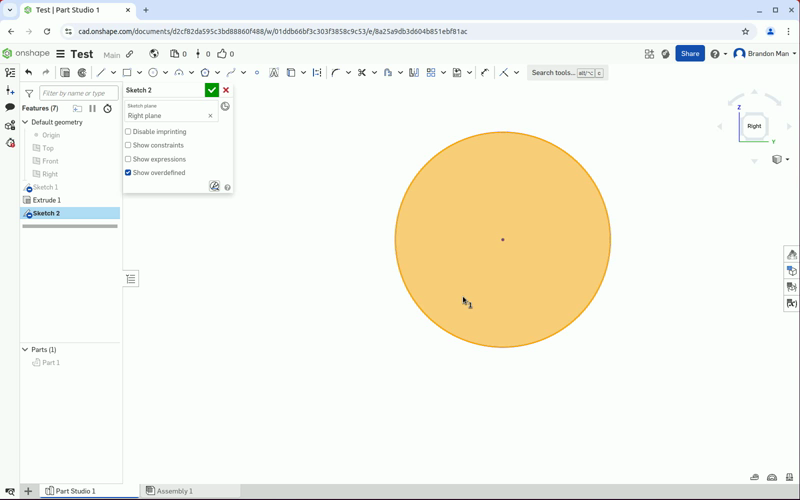
scroll(-6)
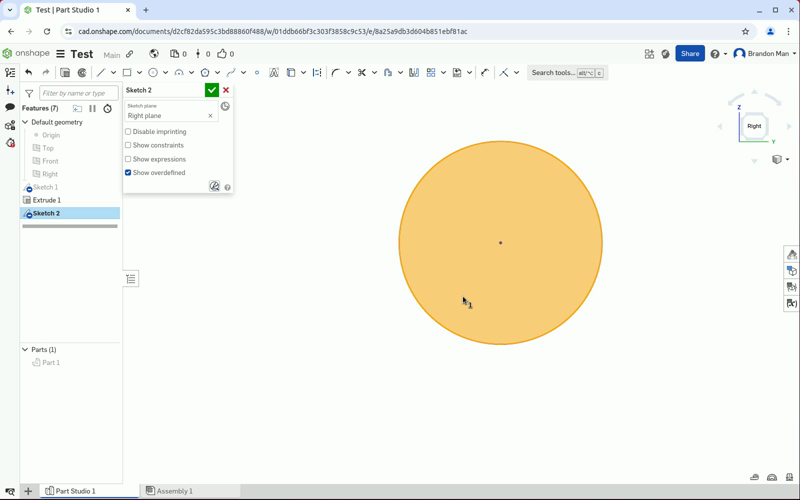
scroll(-6)
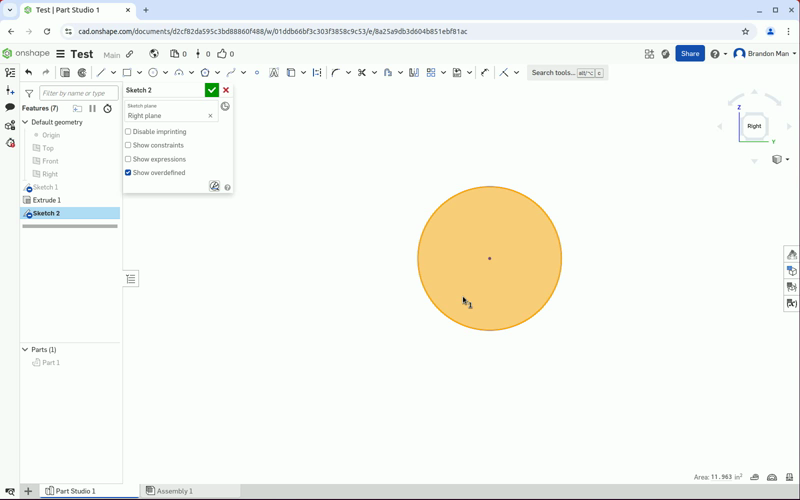
scroll(-6)
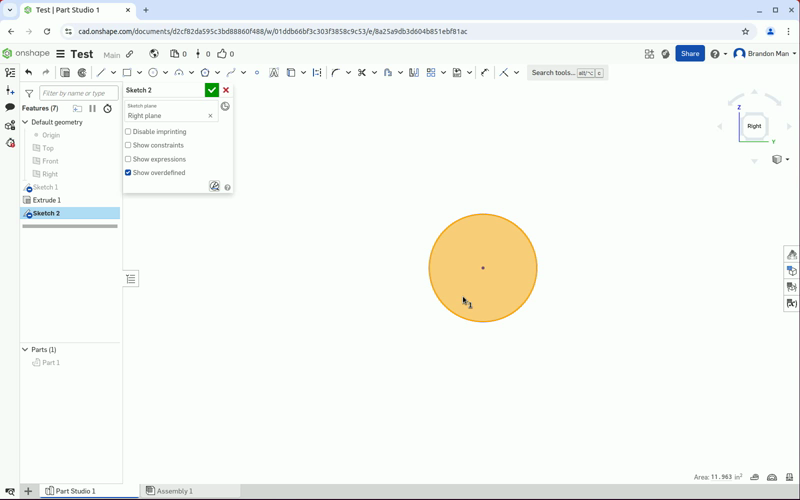
scroll(-6)
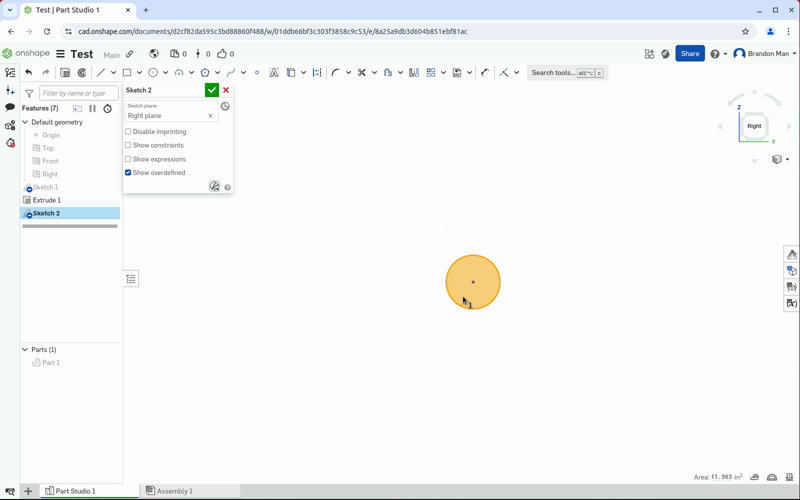
scroll(-6)
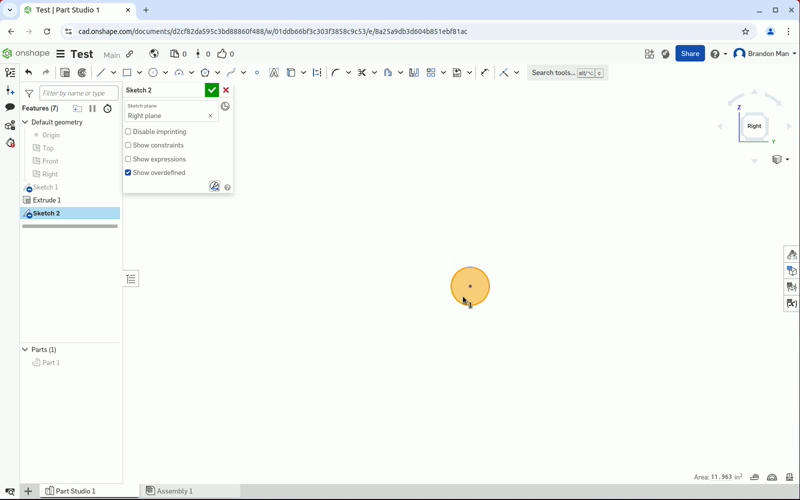
scroll(-6)
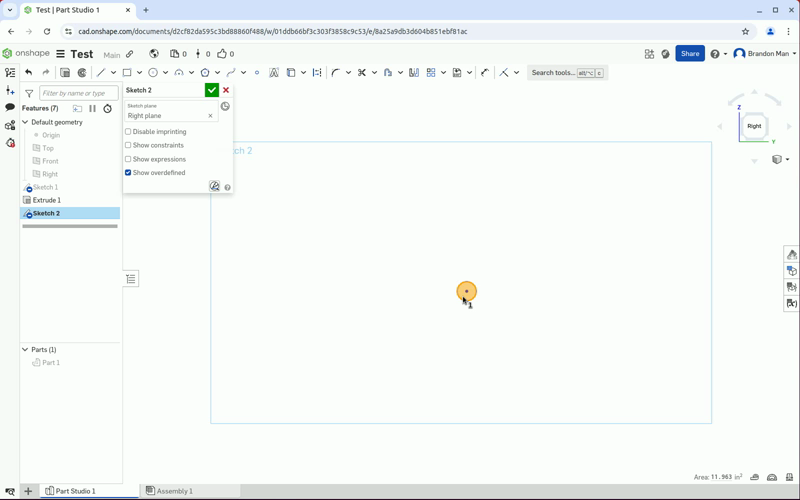
mouse_move(73, 352)
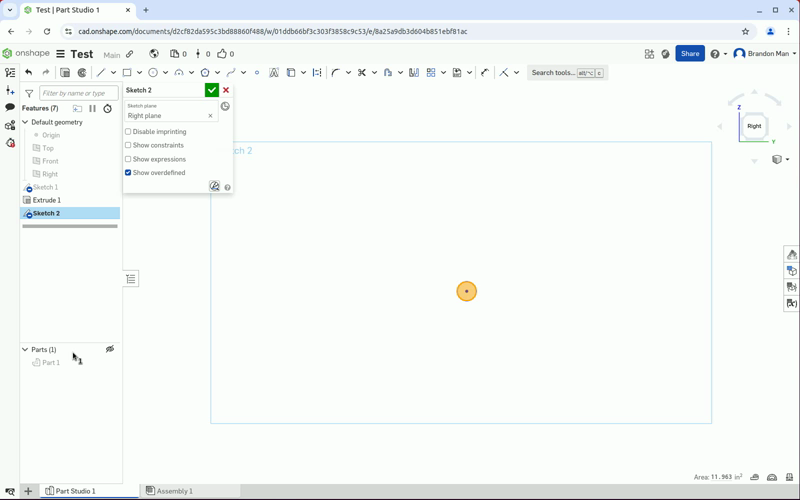
key(shift+y)
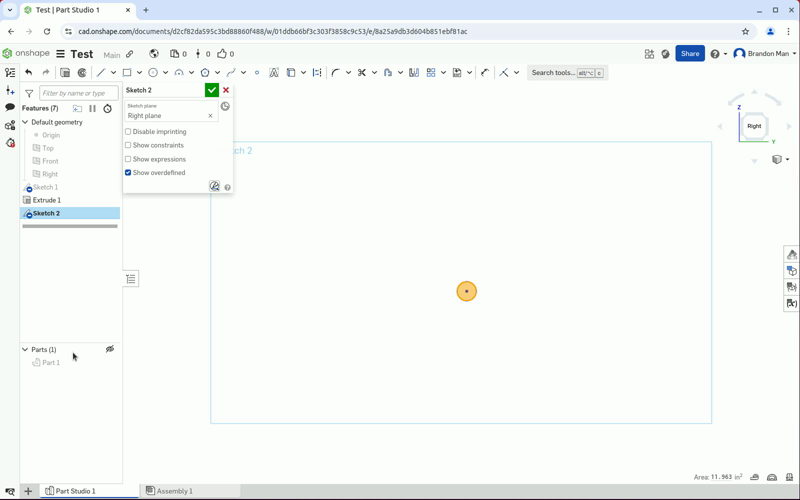
key(shift+e)
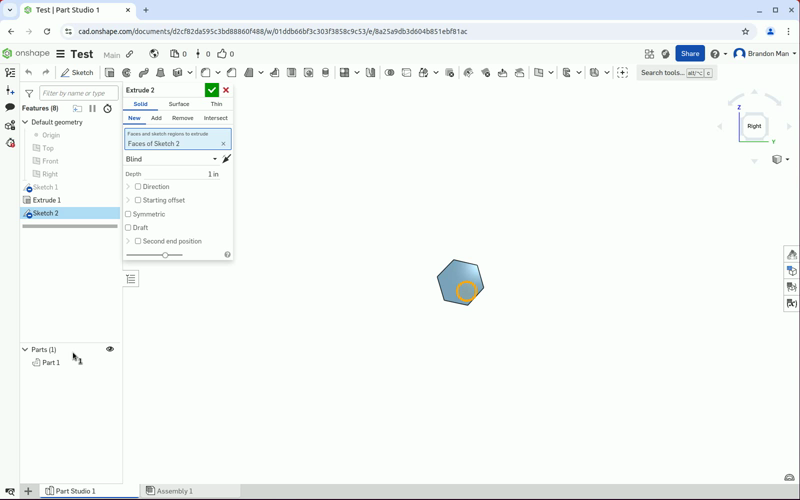
mouse_move(143, 106)
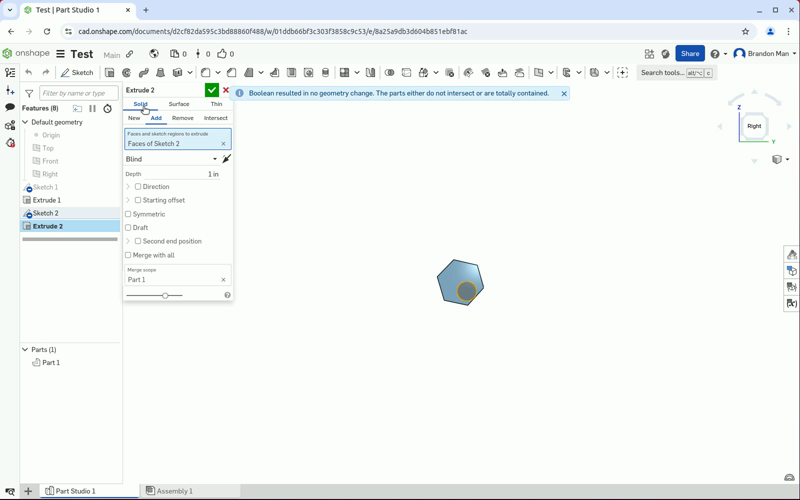
click(143, 106)
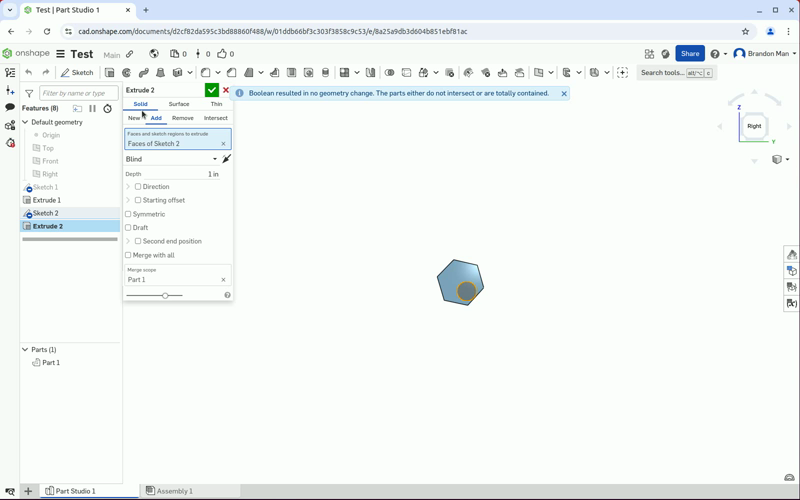
mouse_move(137, 120)
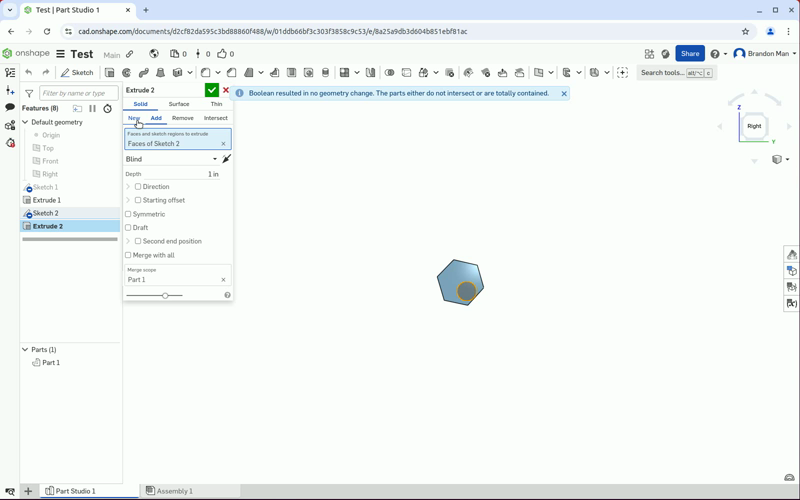
click(137, 120)
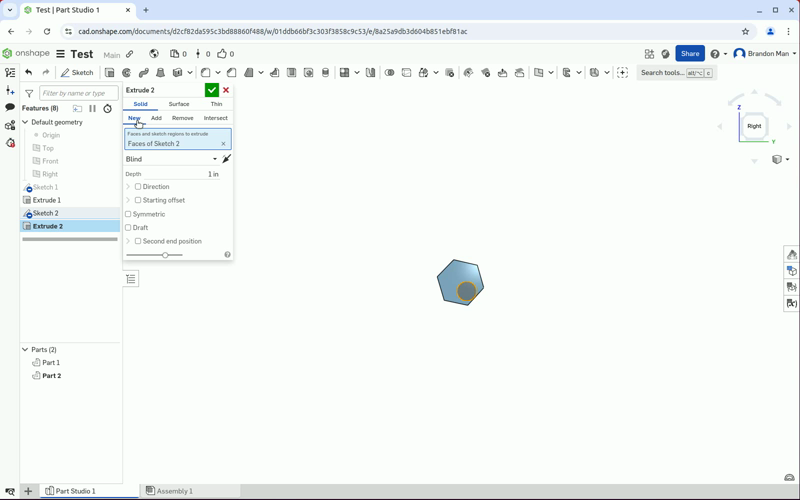
key(tab, 4)
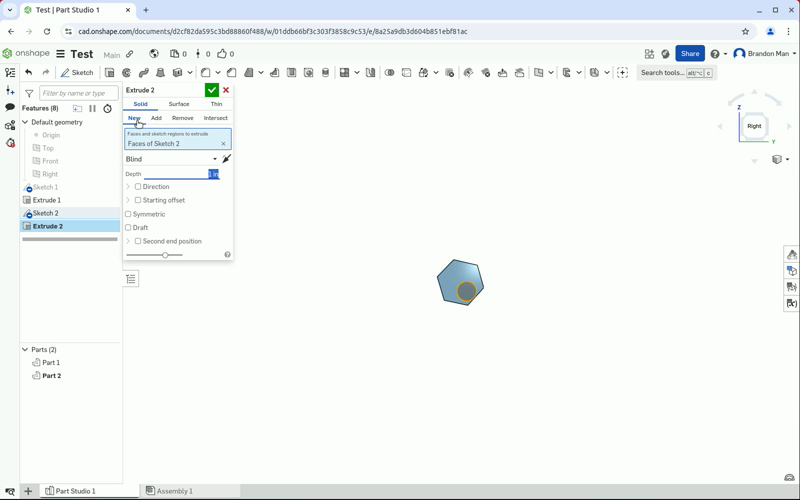
text(-4.574)
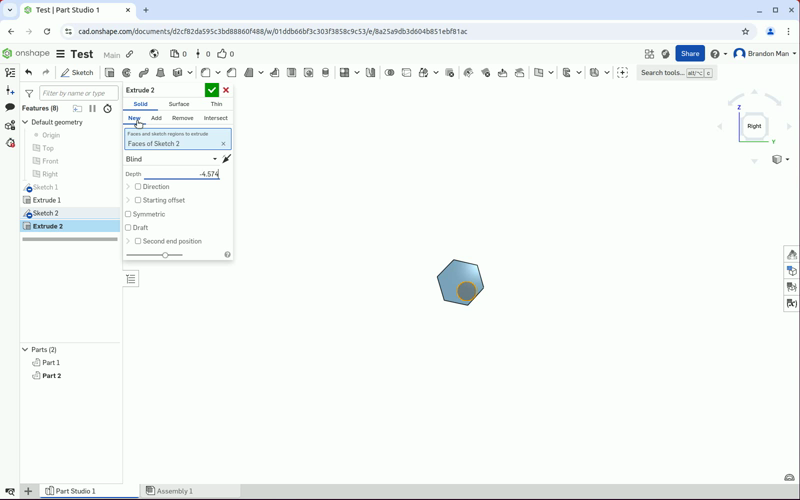
key(enter)
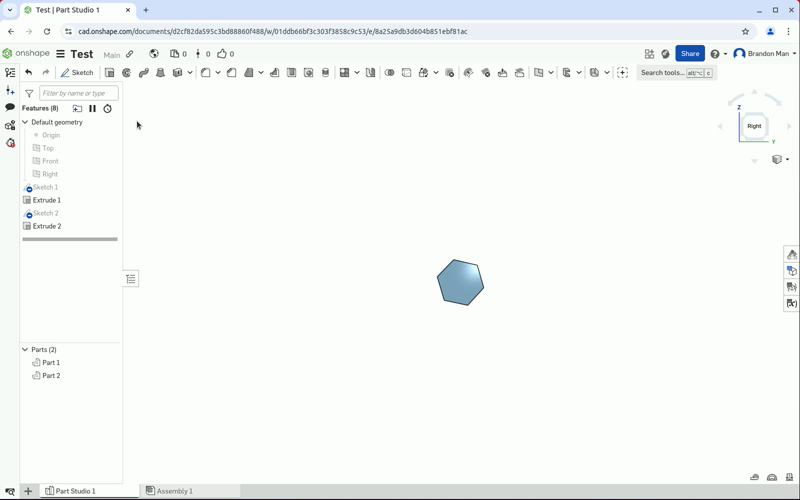
key(shift+h)
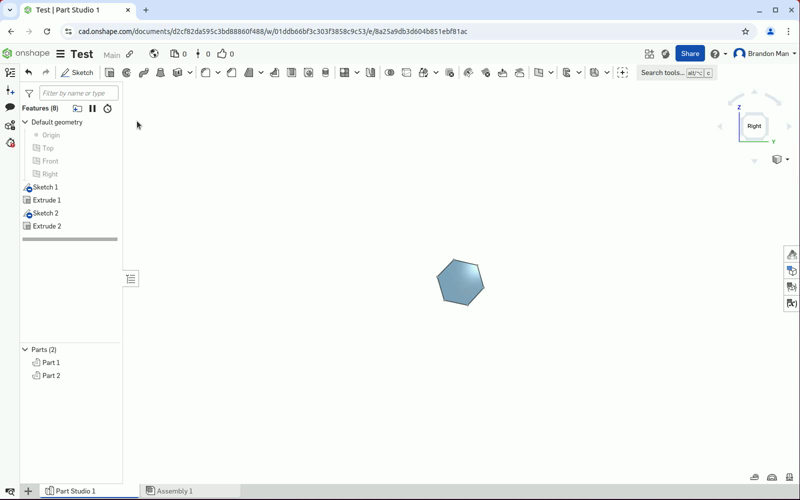
key(shift+h)
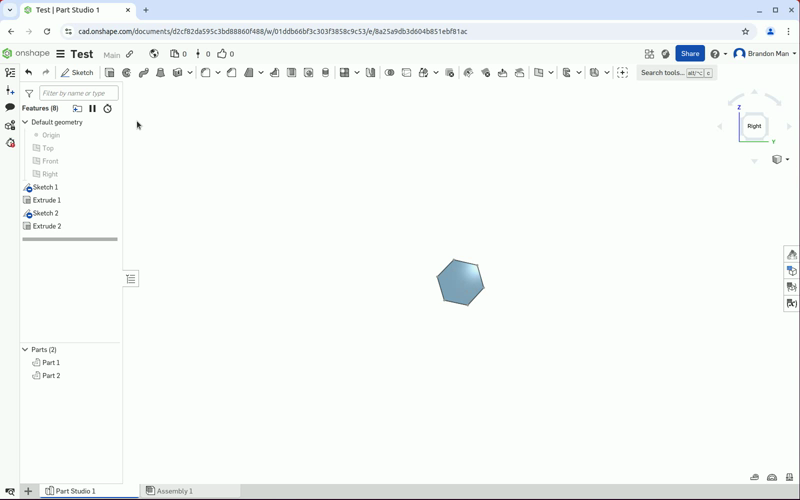
key(shift+7)
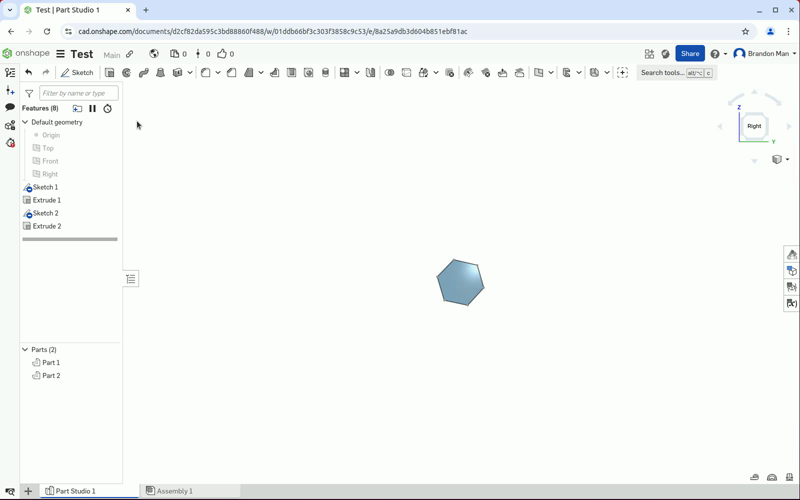
key(right, 2)
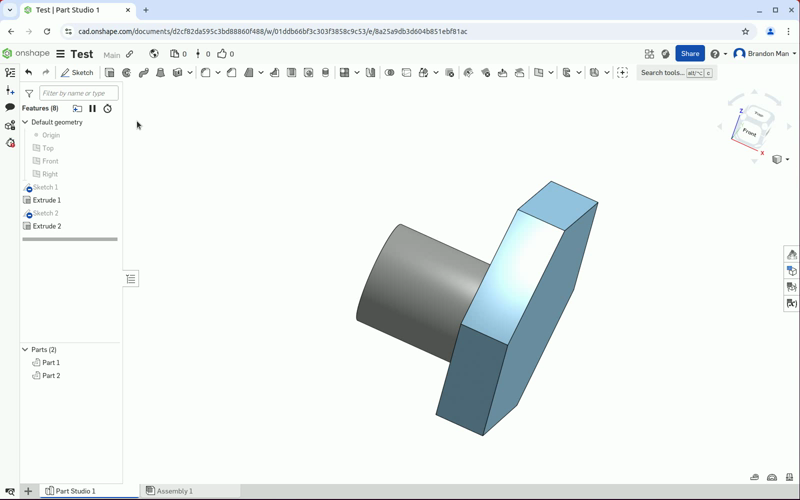
key(down, 2)
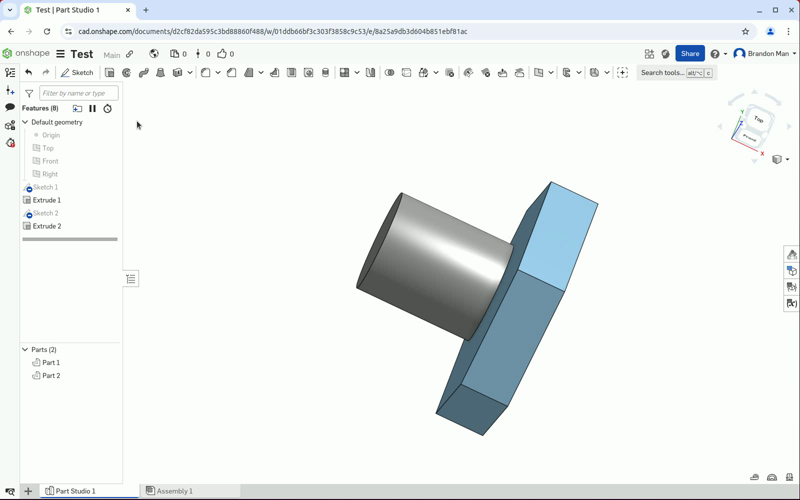
key(up, 2)
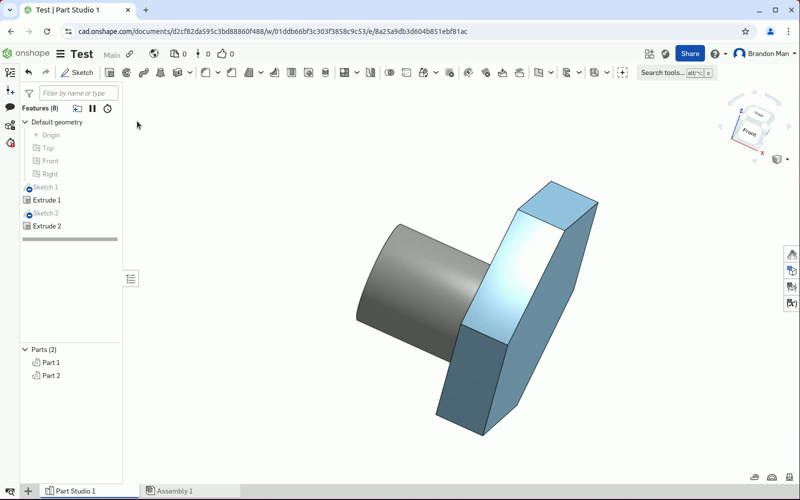
key(left, 2)
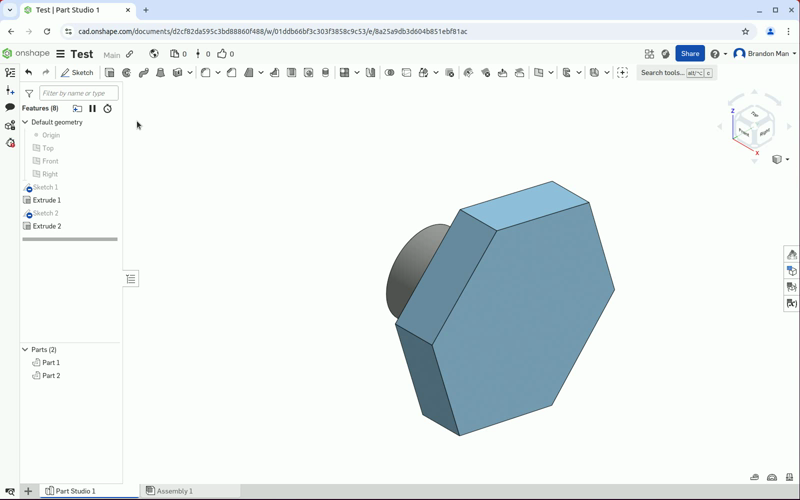
mouse_move(73, 189)
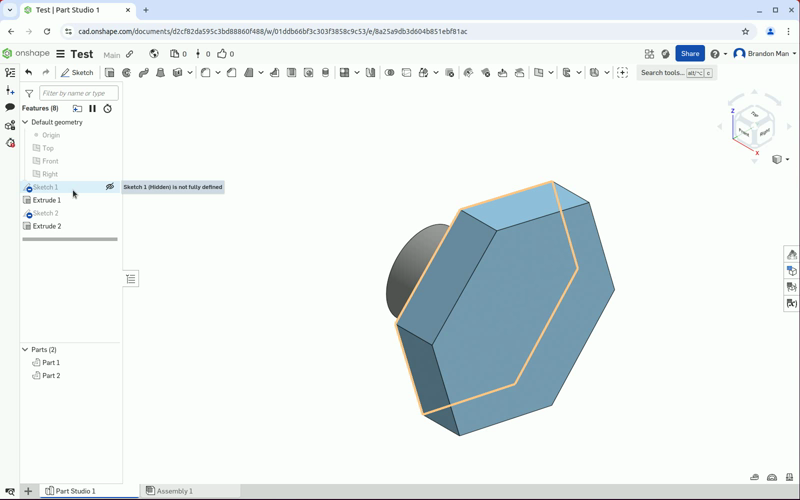
click(73, 189)